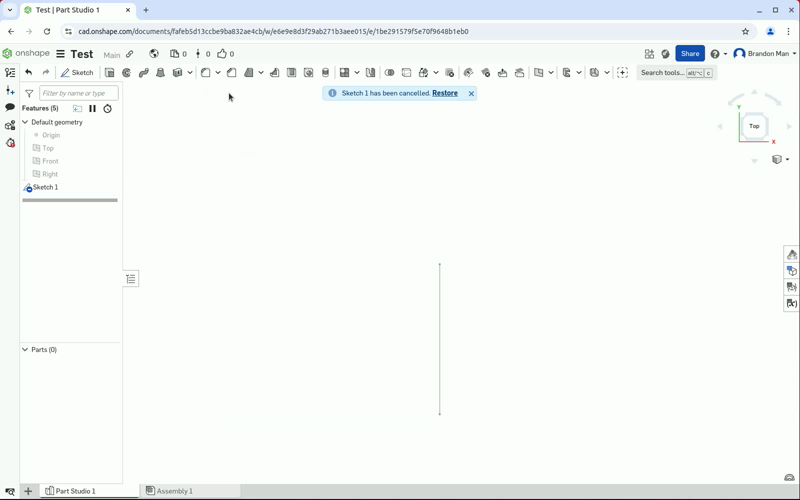
key(shift+h)
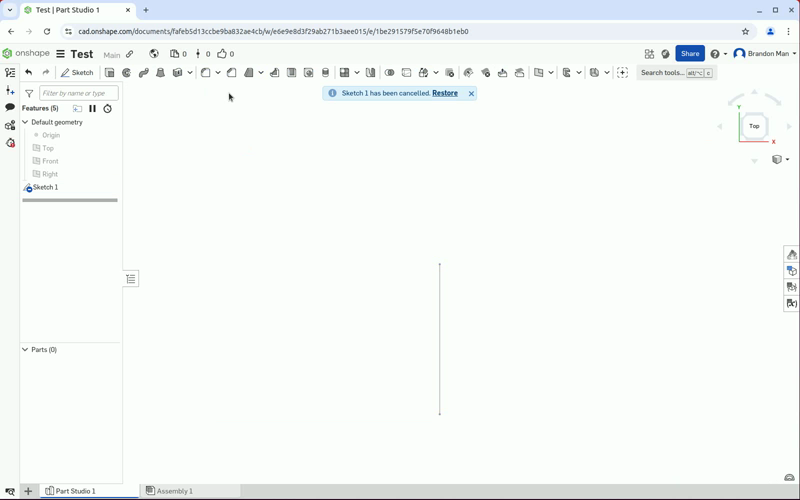
key(shift+s)
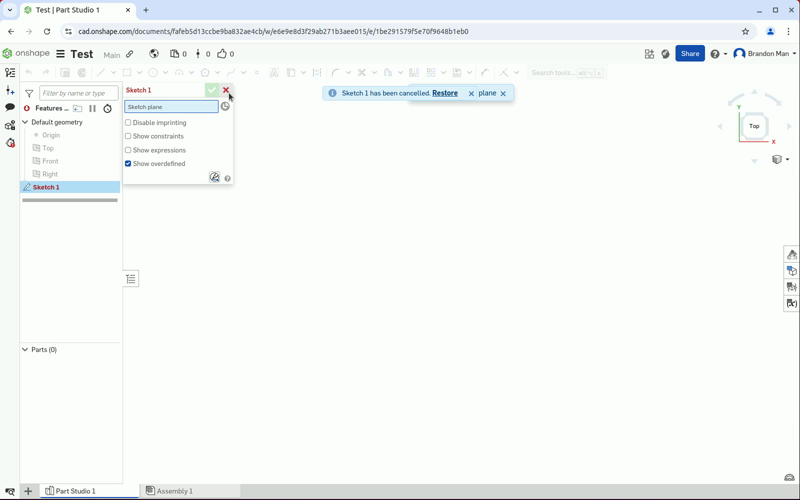
mouse_move(73, 150)
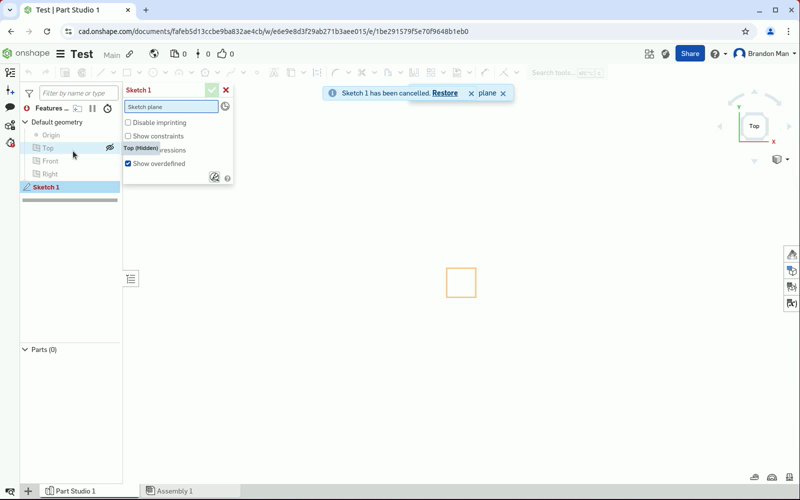
click(73, 150)
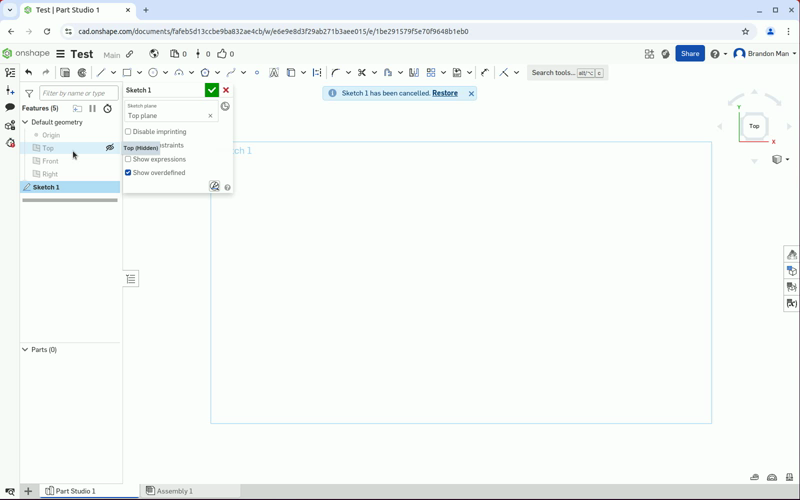
mouse_move(73, 352)
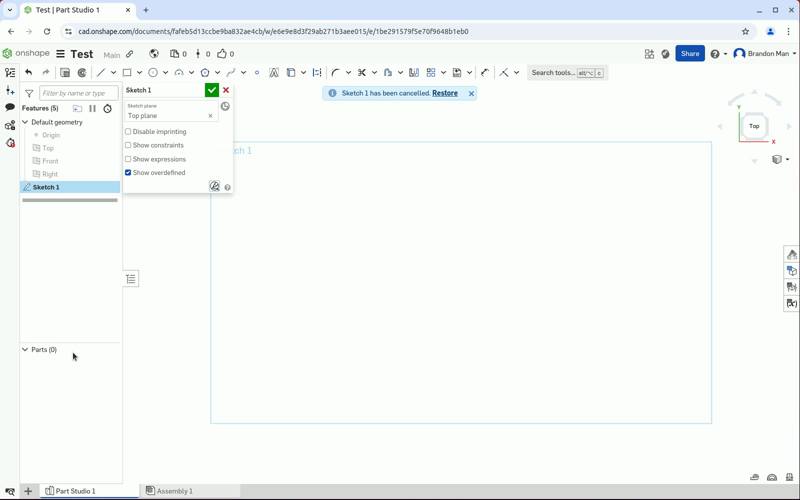
key(y)
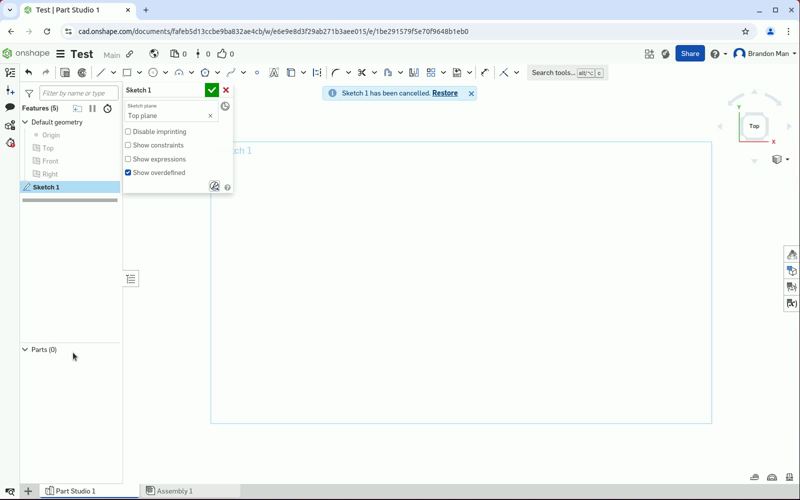
key(c)
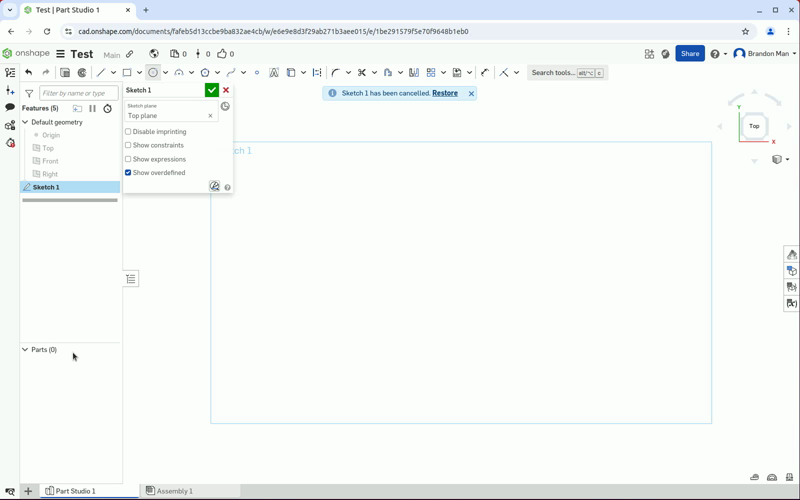
key_down(shift)
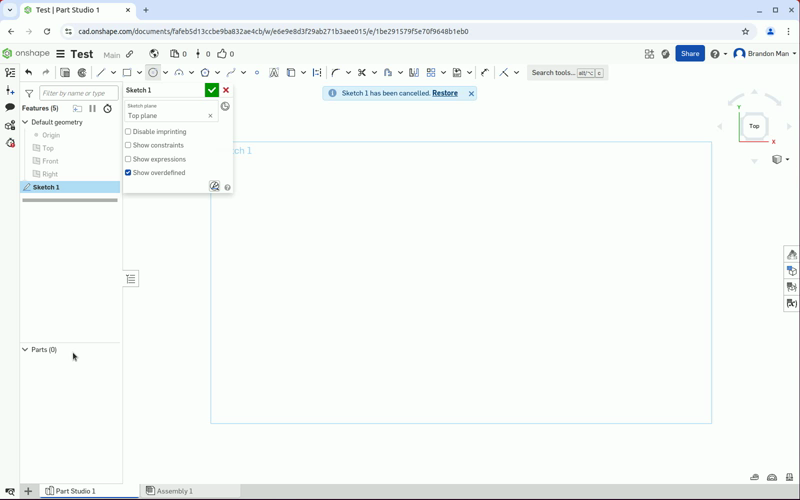
mouse_move(461, 282)
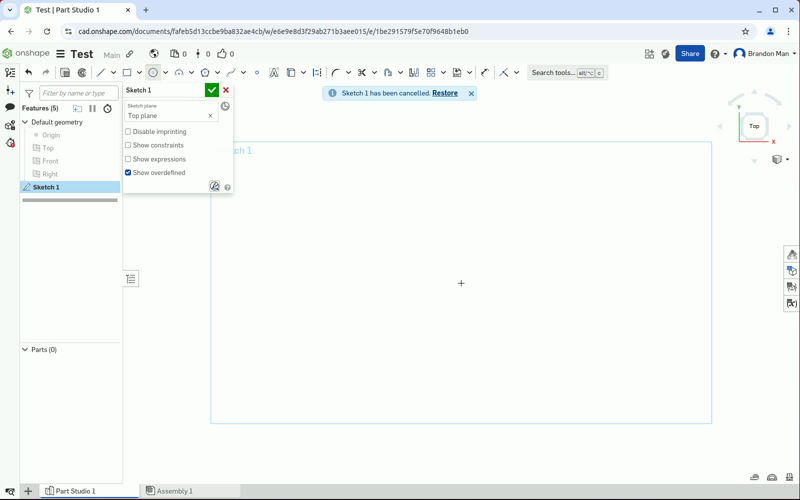
click(461, 282)
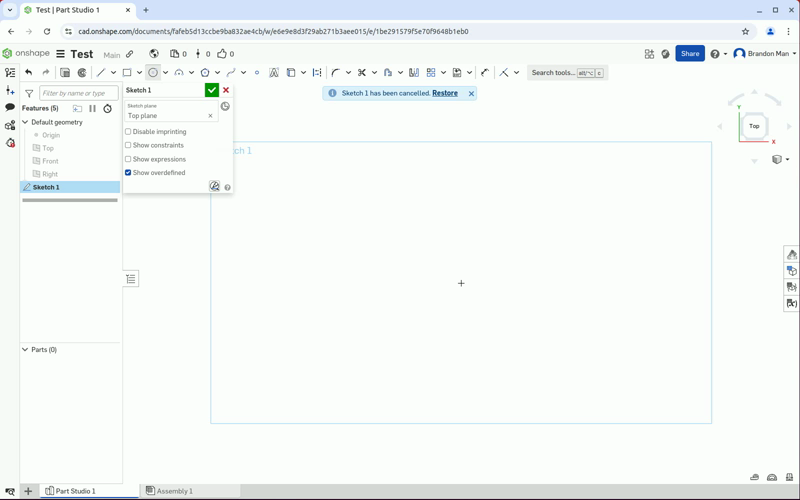
key_up(shift)
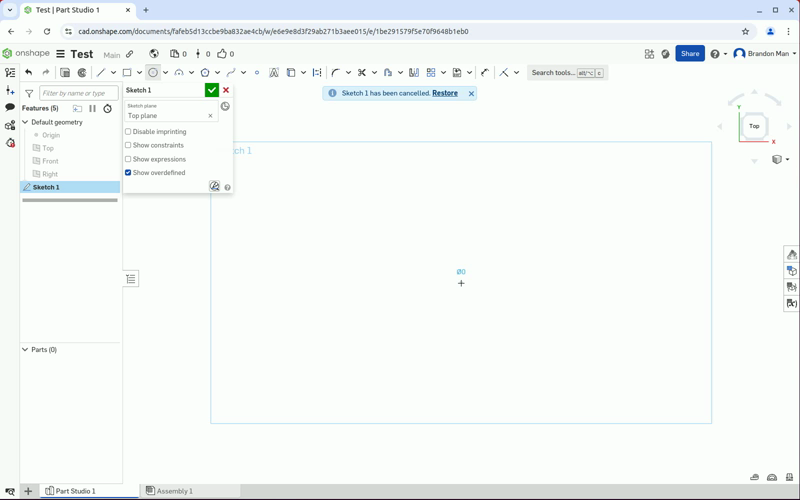
mouse_move(480, 282)
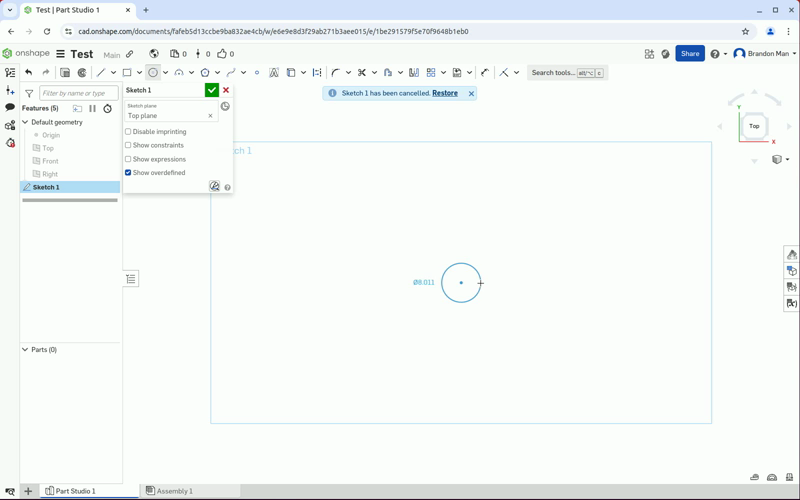
click(480, 282)
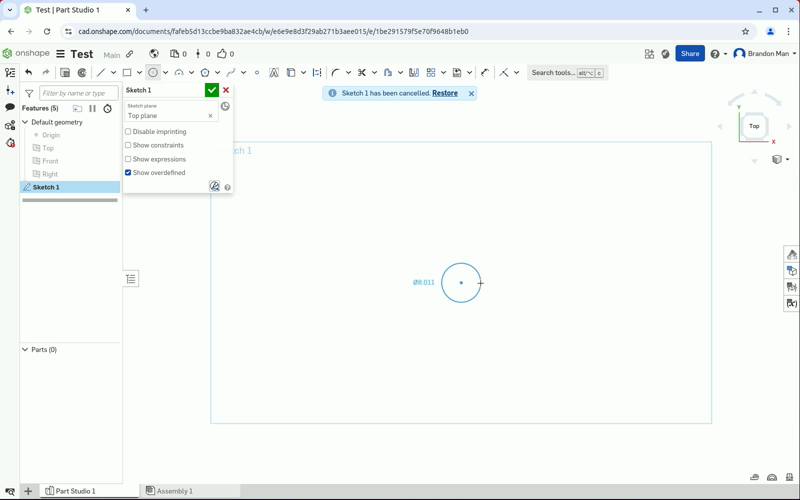
key(esc)
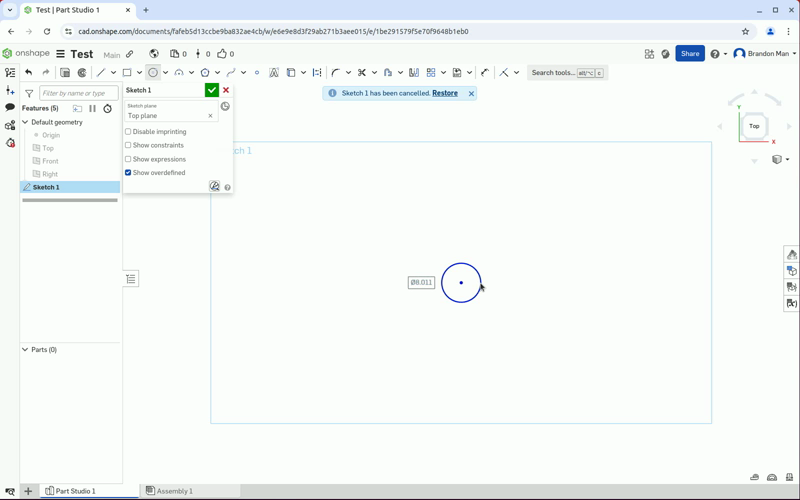
mouse_move(467, 282)
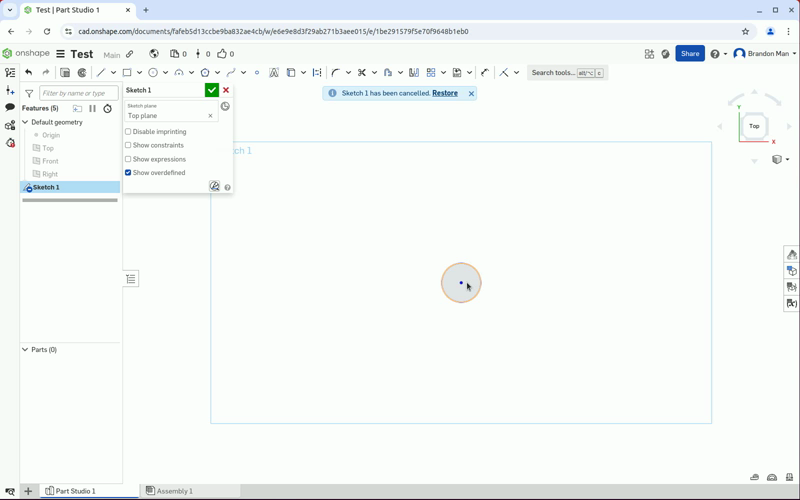
scroll(6)
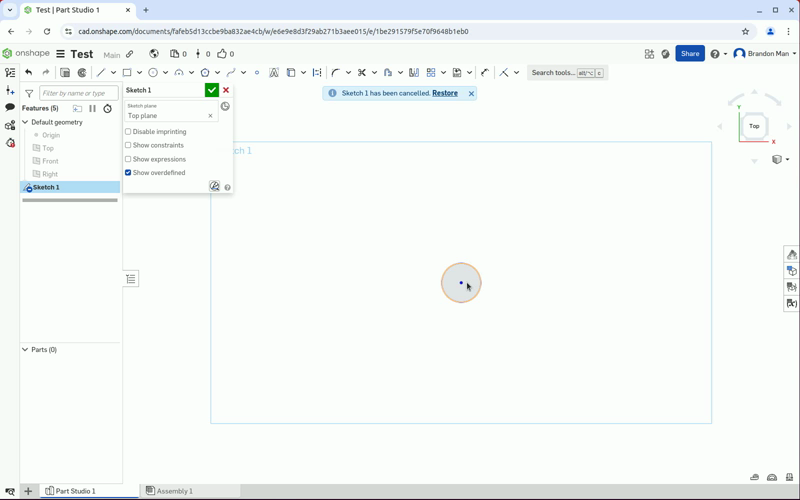
scroll(6)
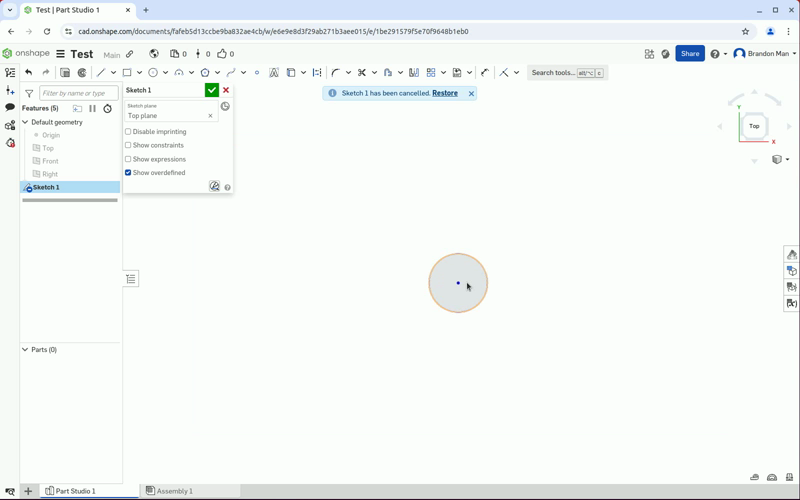
scroll(6)
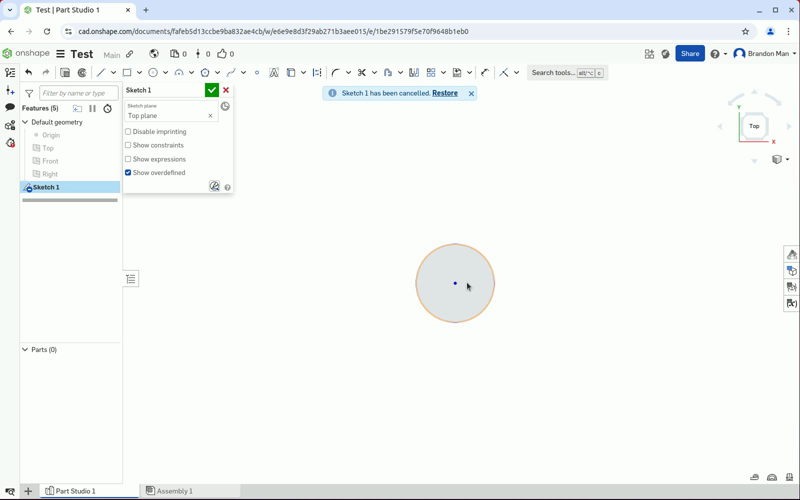
scroll(6)
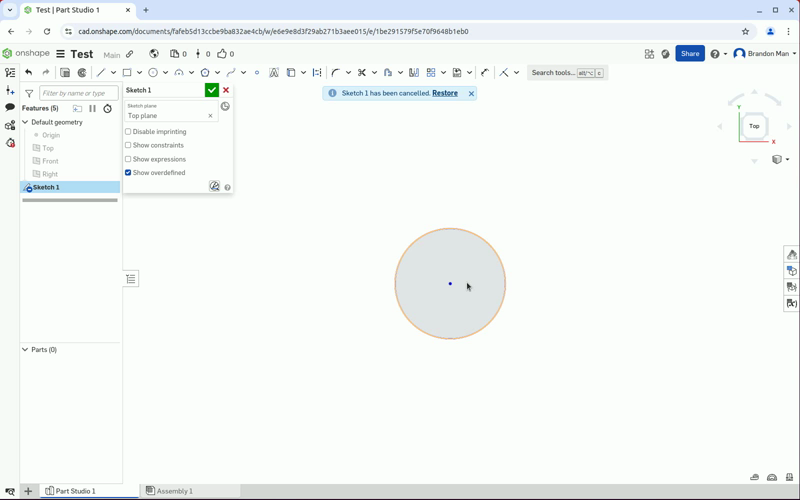
scroll(6)
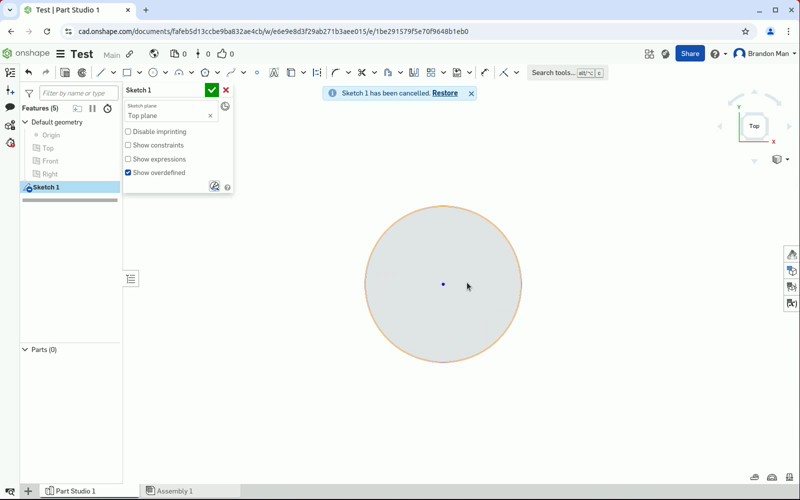
scroll(6)
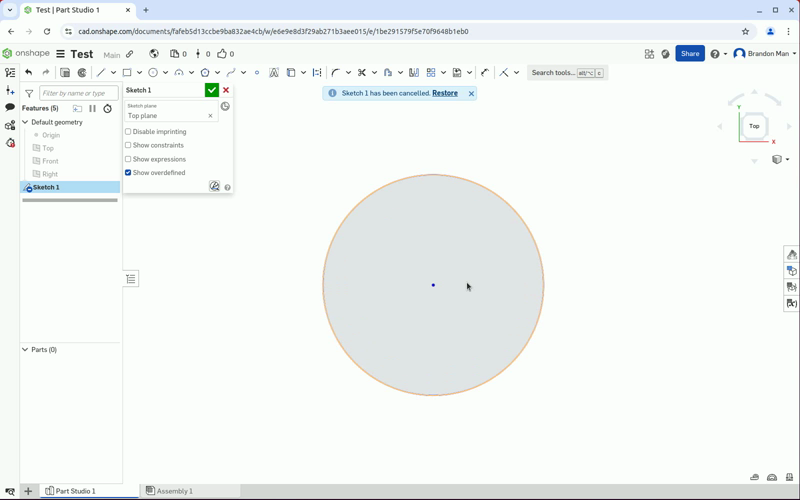
scroll(6)
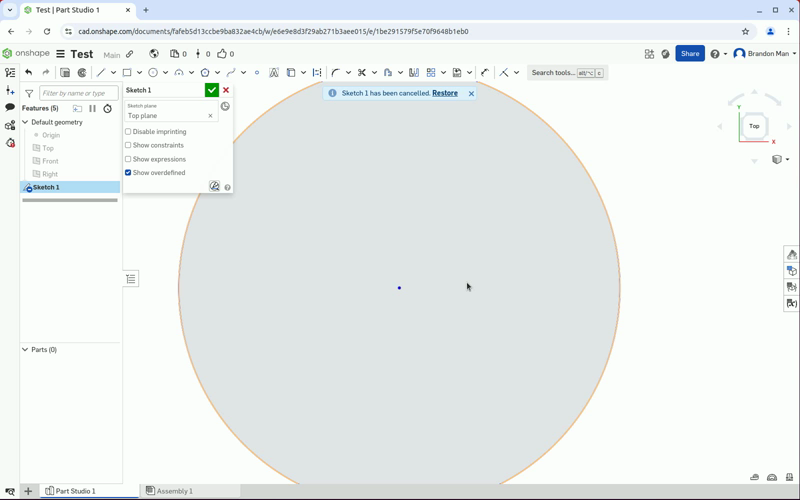
click(467, 282)
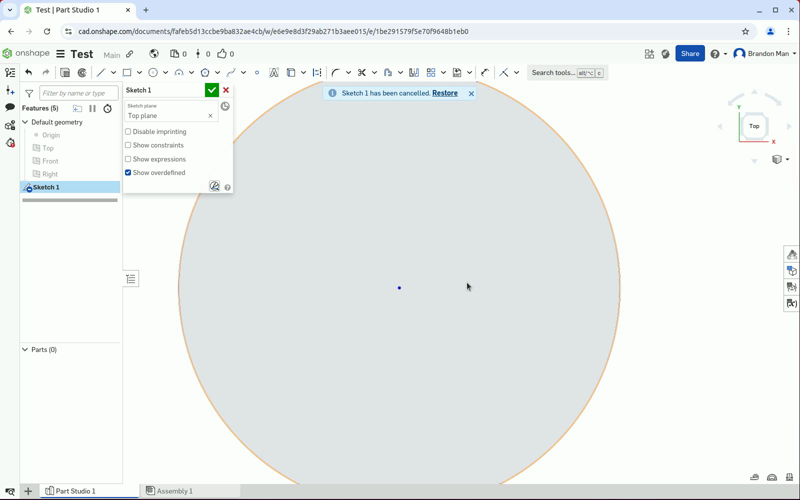
scroll(-6)
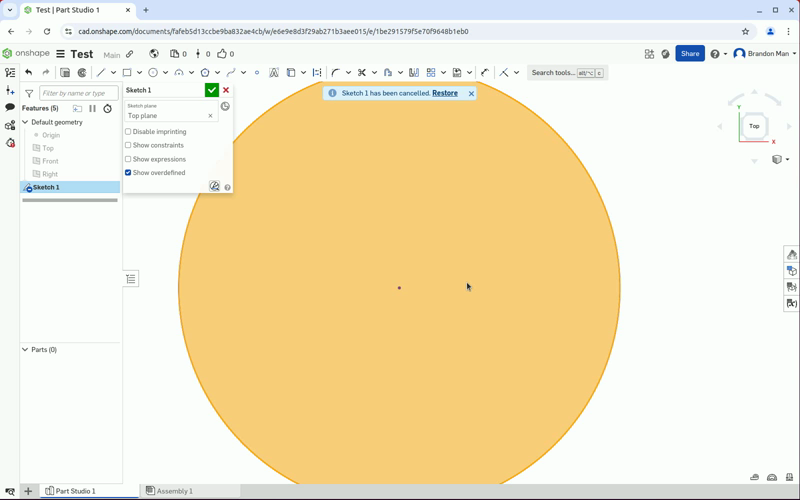
scroll(-6)
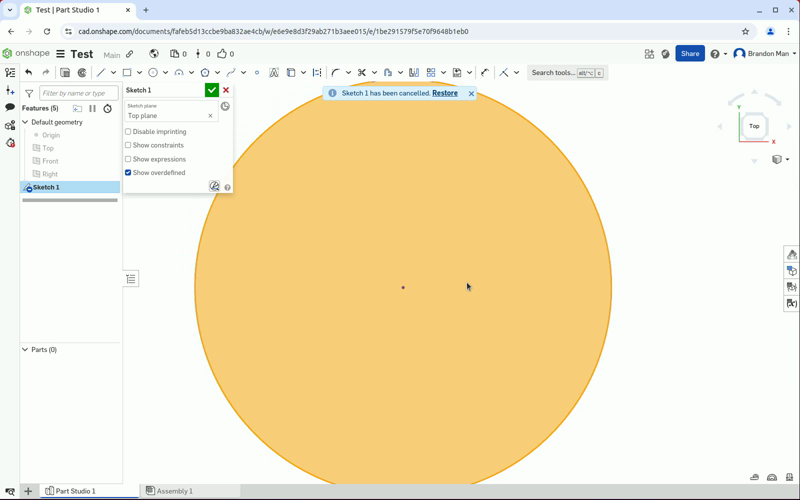
scroll(-6)
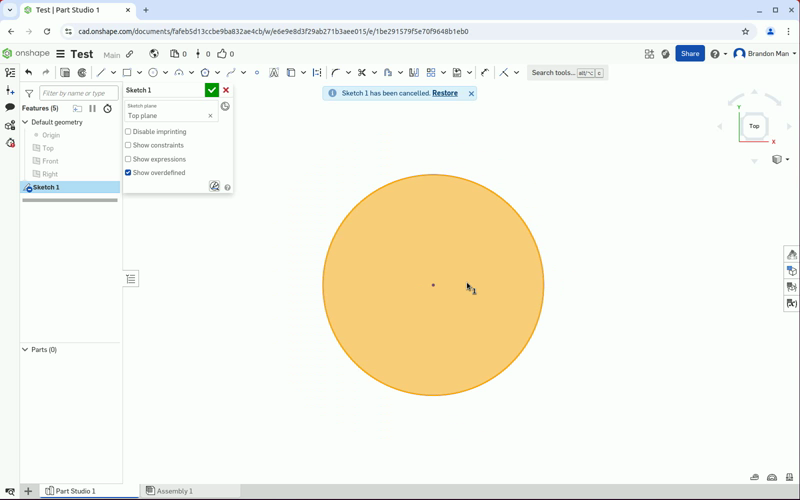
scroll(-6)
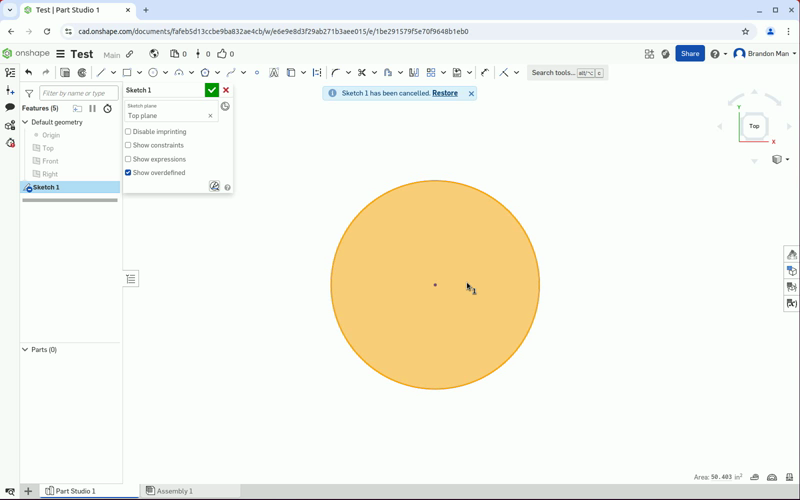
scroll(-6)
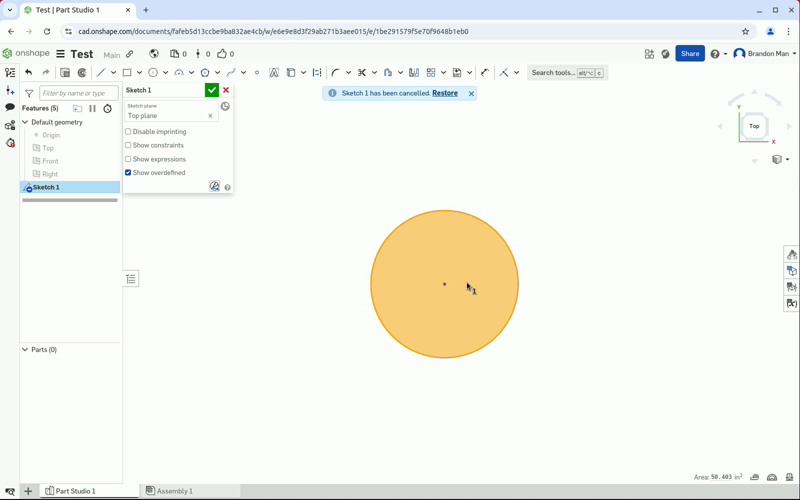
scroll(-6)
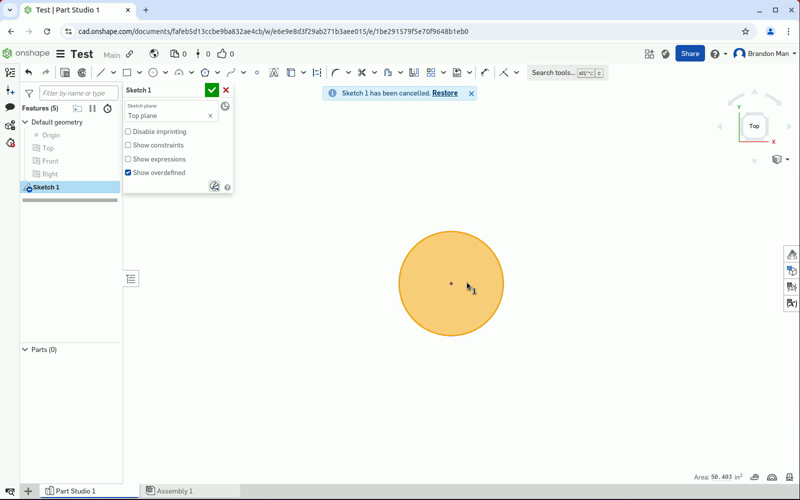
scroll(-6)
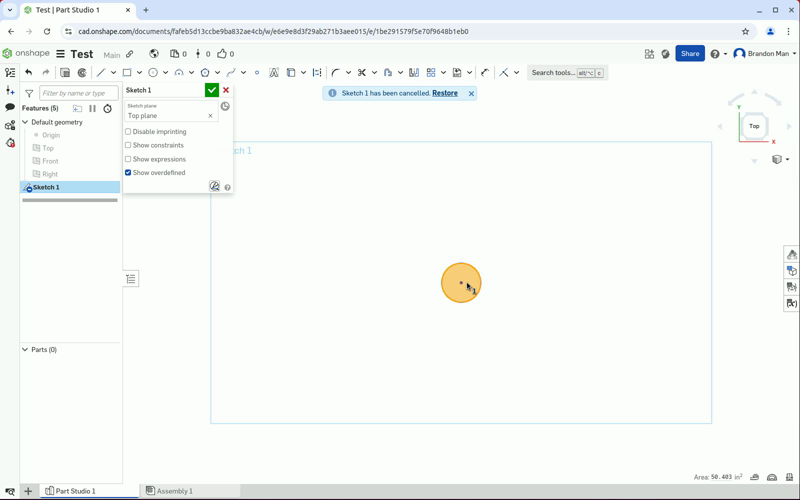
mouse_move(73, 352)
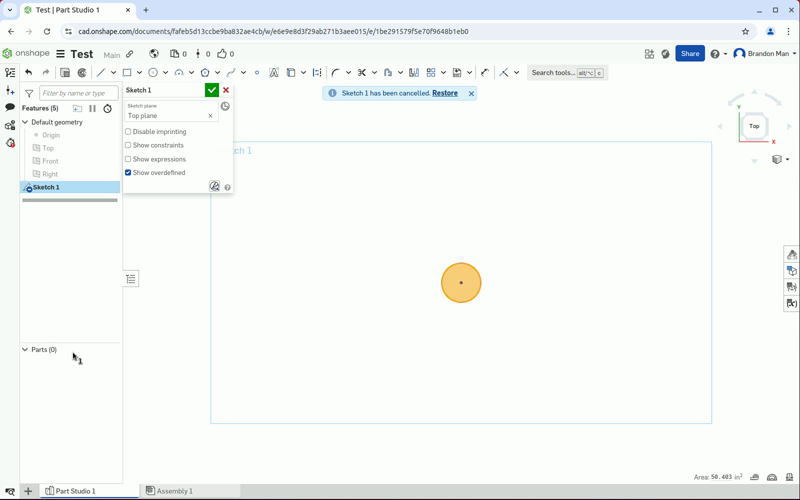
key(shift+y)
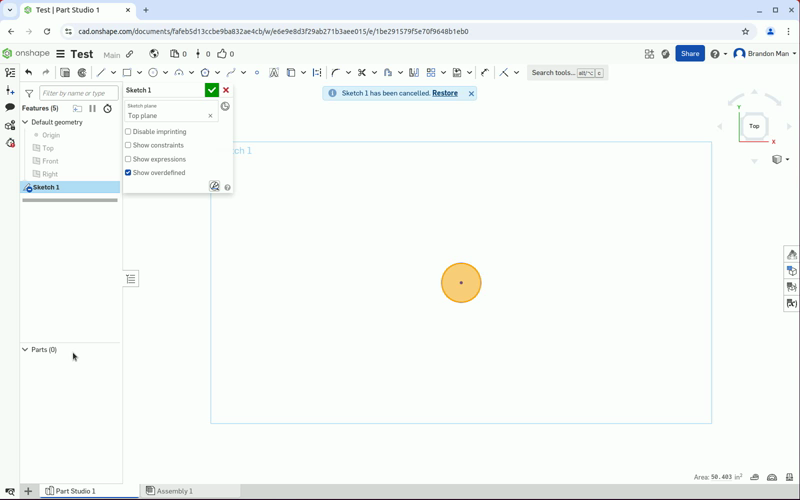
key(shift+e)
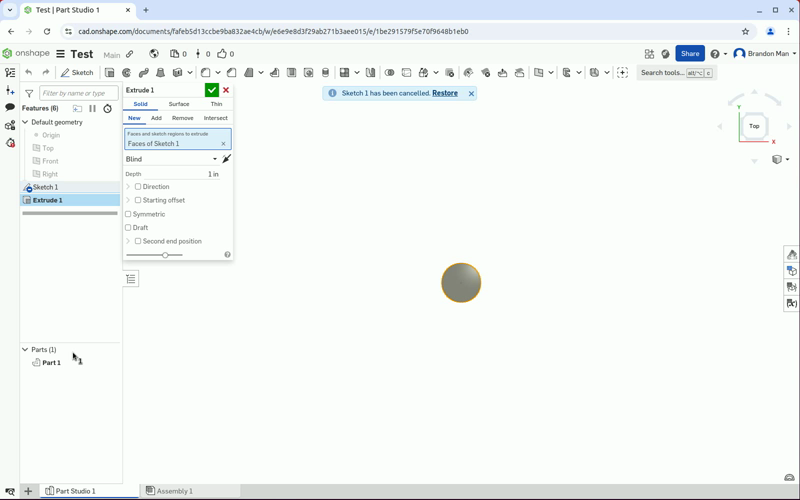
mouse_move(143, 106)
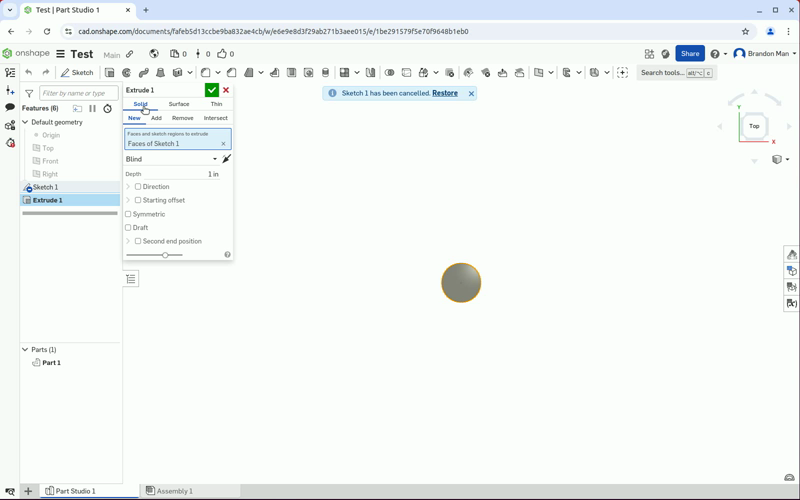
click(143, 106)
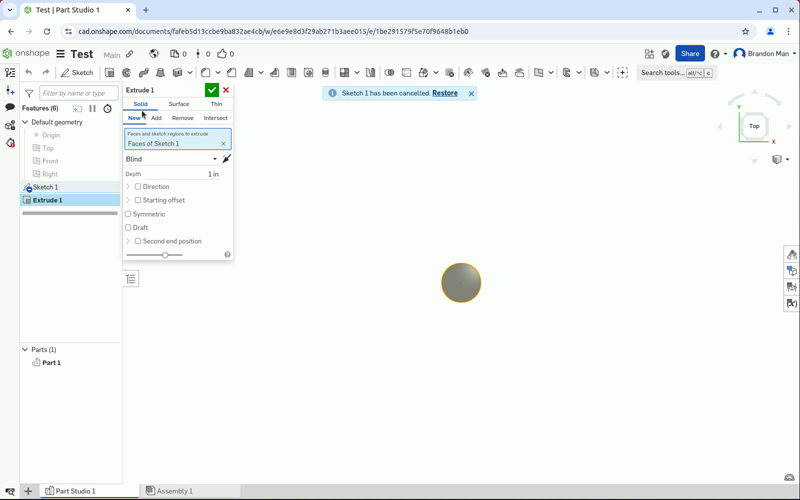
mouse_move(137, 120)
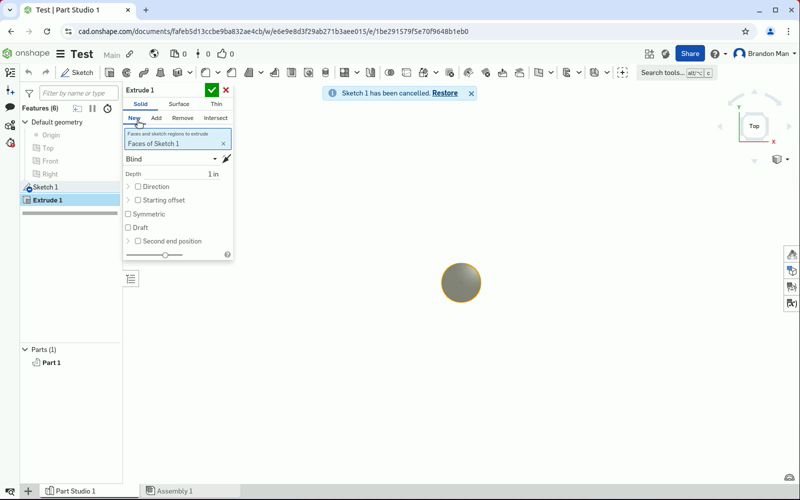
click(137, 120)
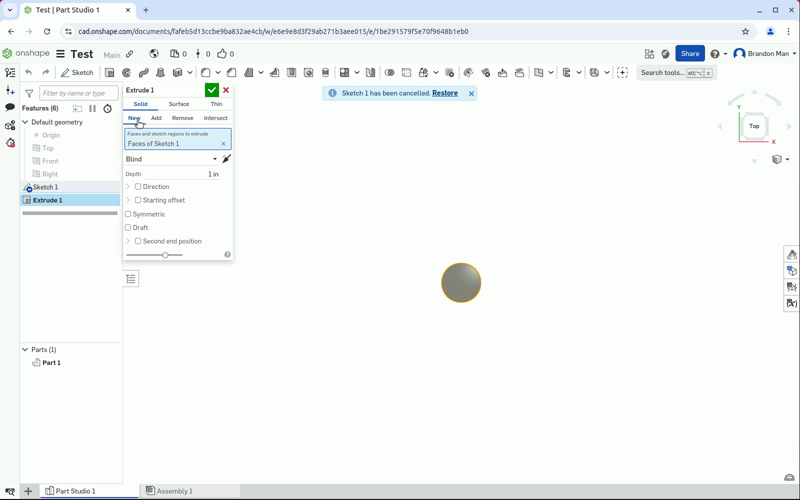
key(tab, 4)
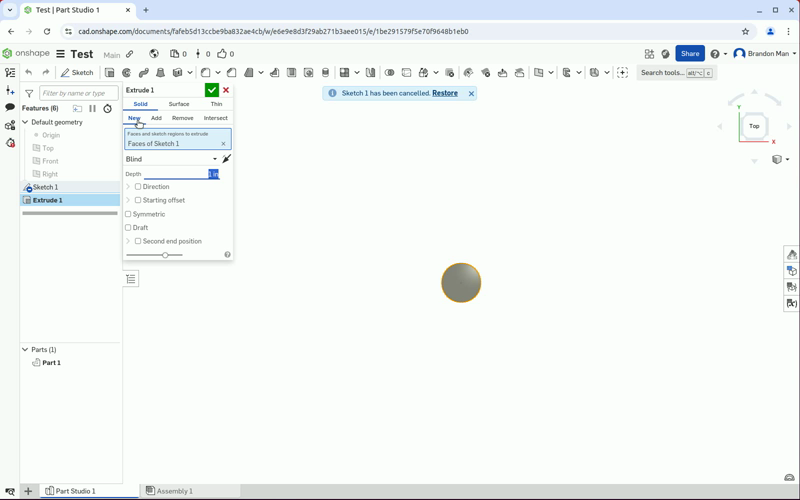
text(3.851)
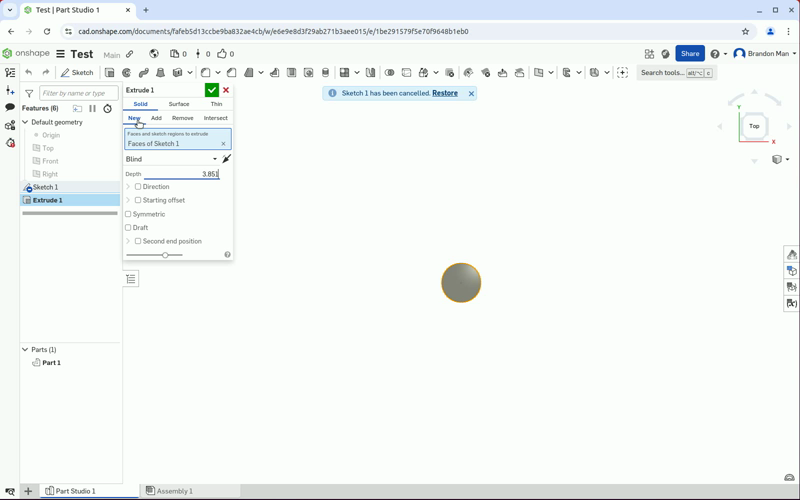
key(enter)
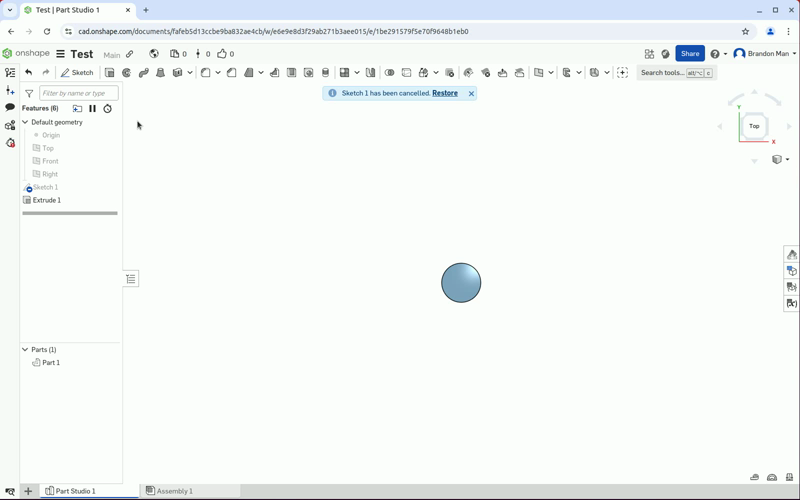
key(shift+h)
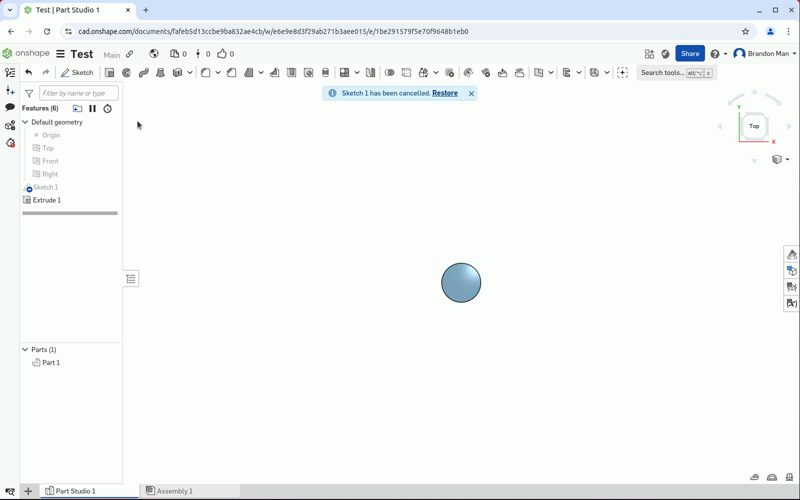
key(shift+h)
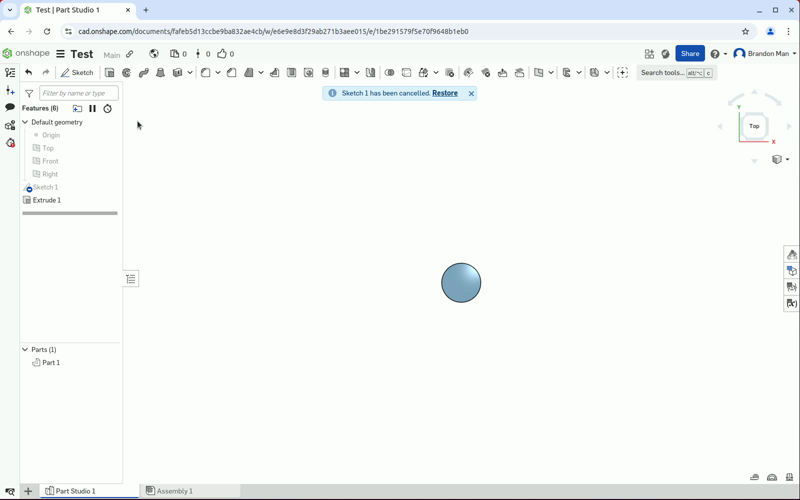
mouse_move(73, 189)
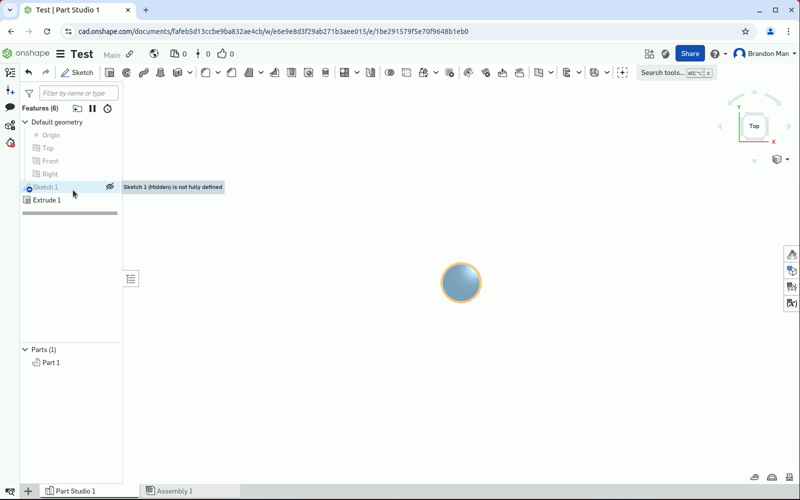
click(73, 189)
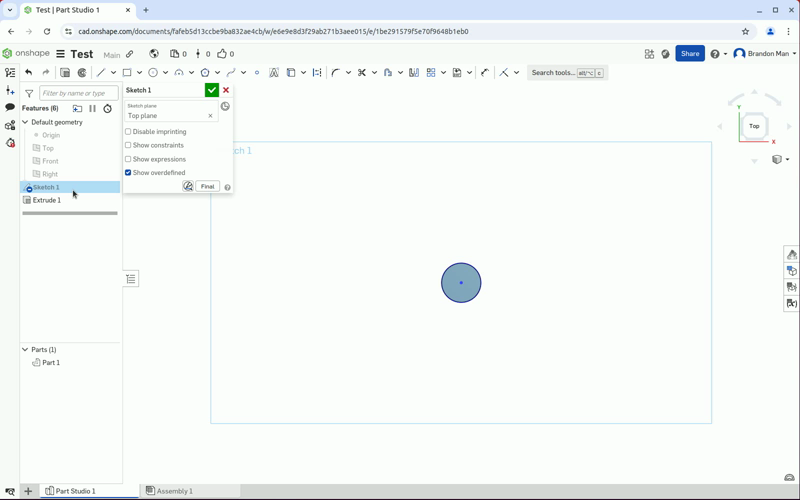
mouse_move(229, 92)
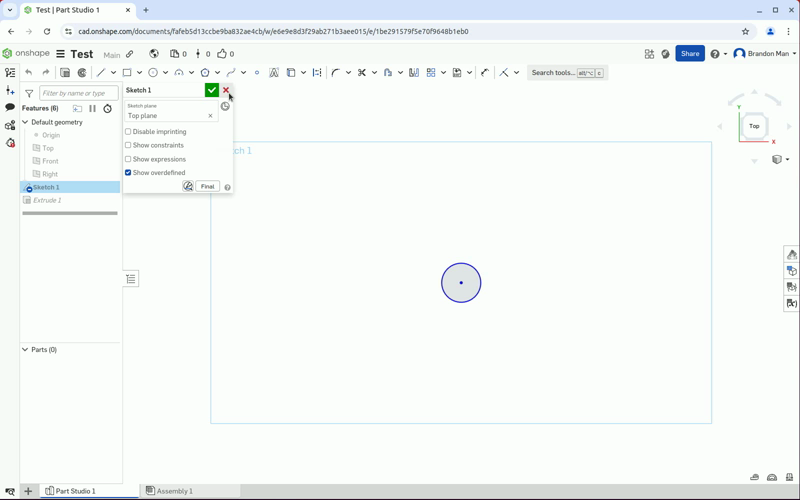
click(229, 92)
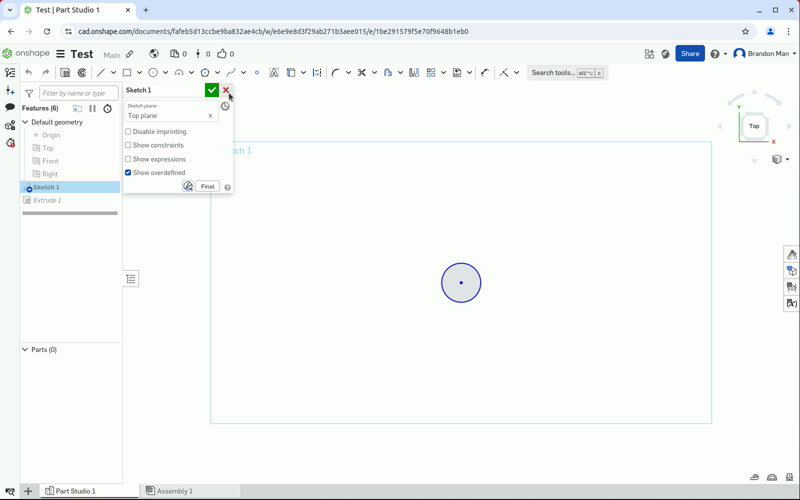
key(shift+s)
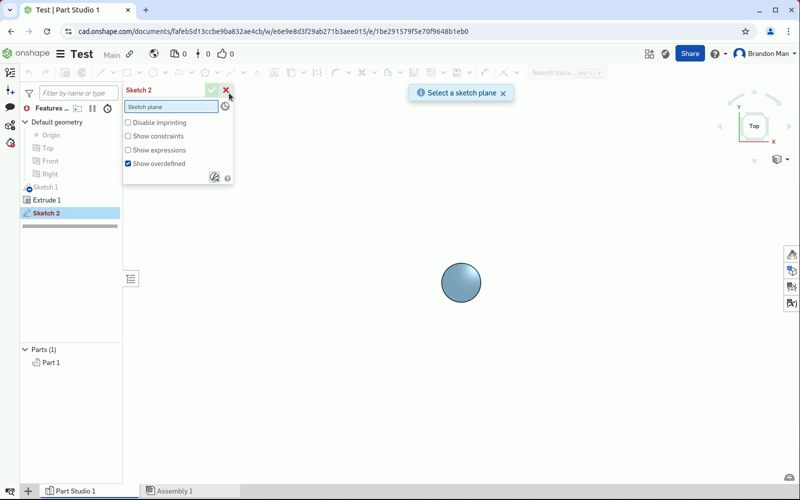
mouse_move(73, 150)
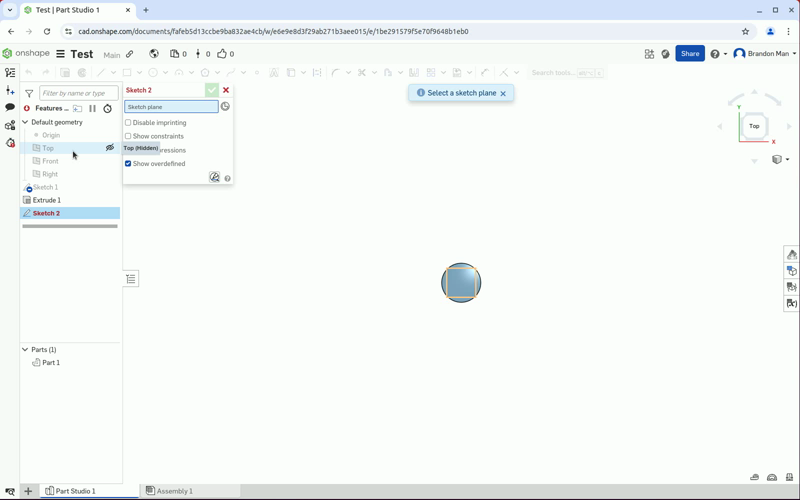
click(73, 150)
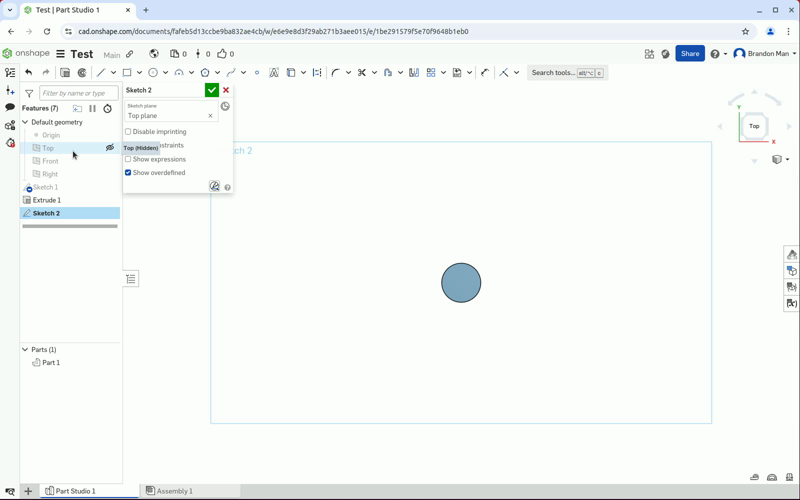
mouse_move(73, 352)
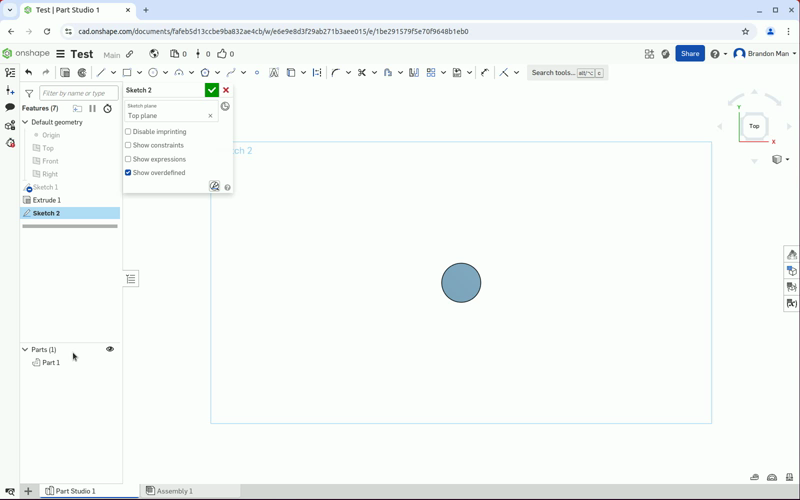
key(y)
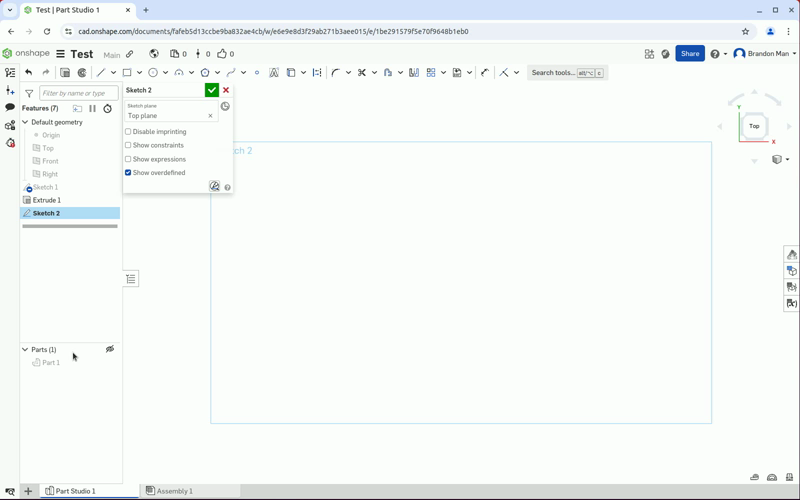
key(c)
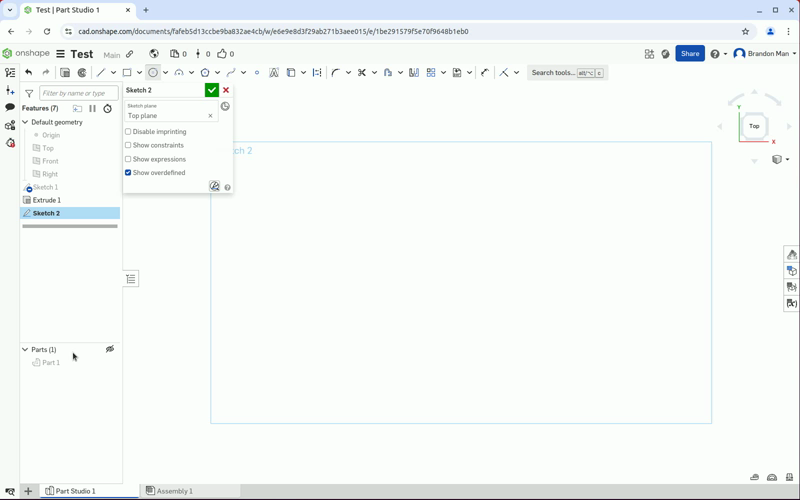
key_down(shift)
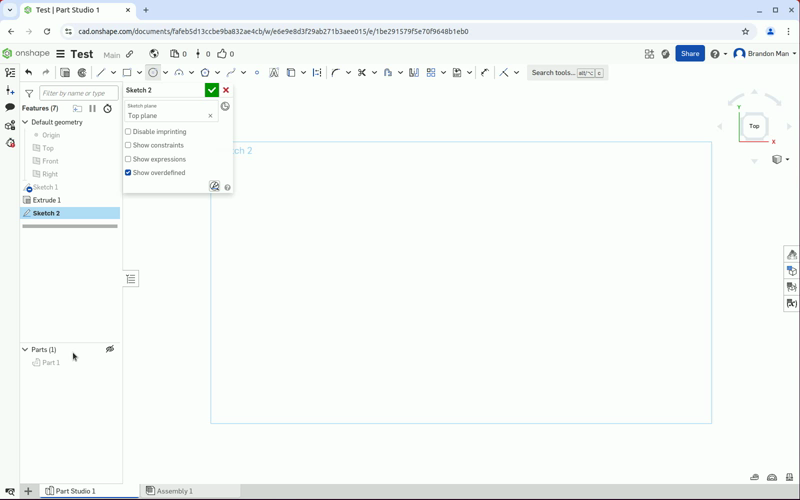
mouse_move(461, 282)
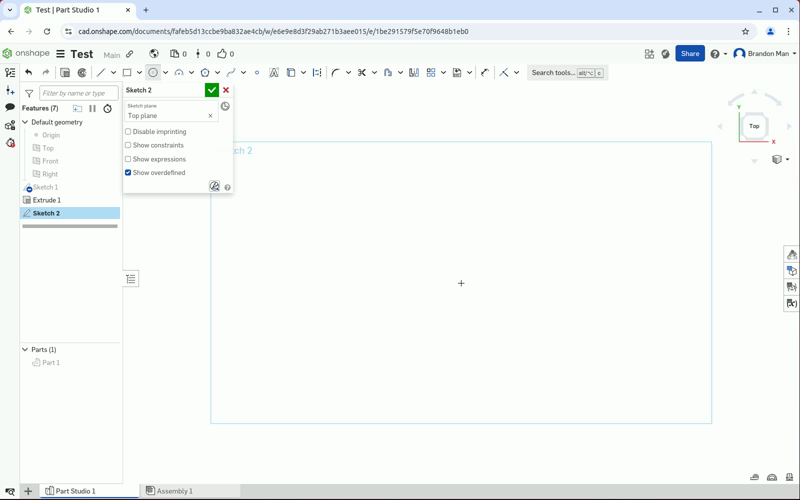
click(461, 282)
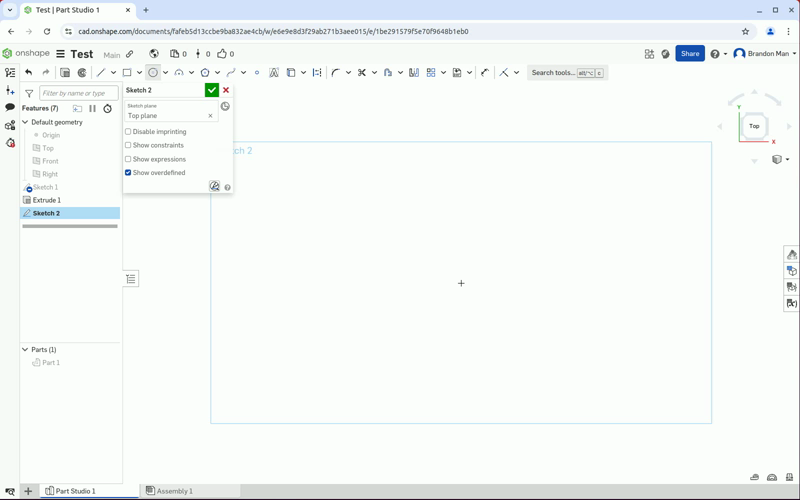
key_up(shift)
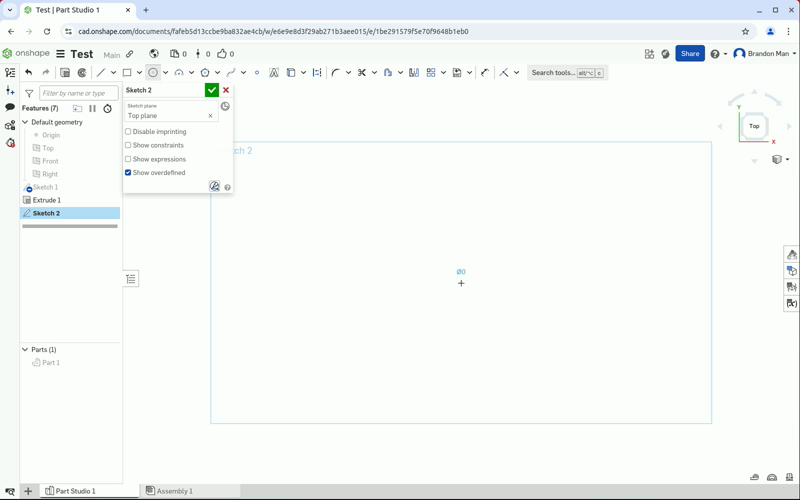
mouse_move(490, 282)
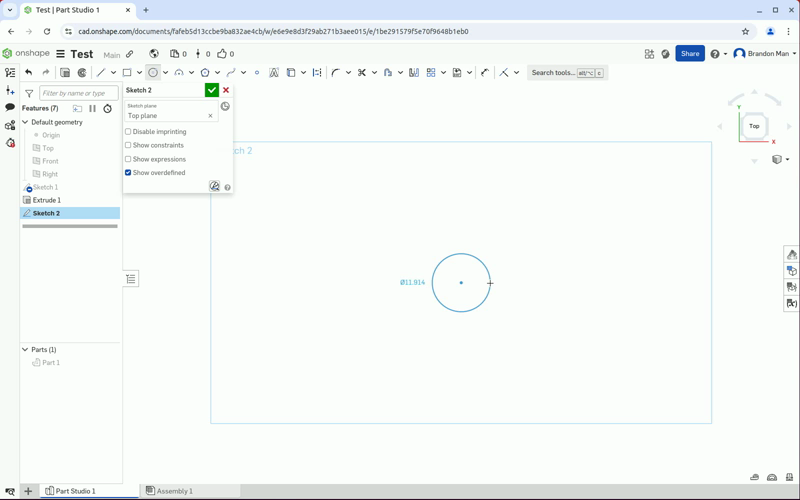
click(490, 282)
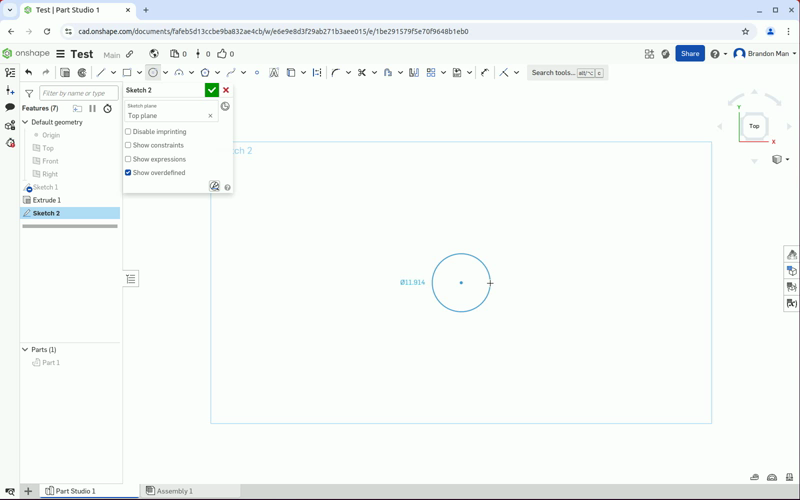
key(esc)
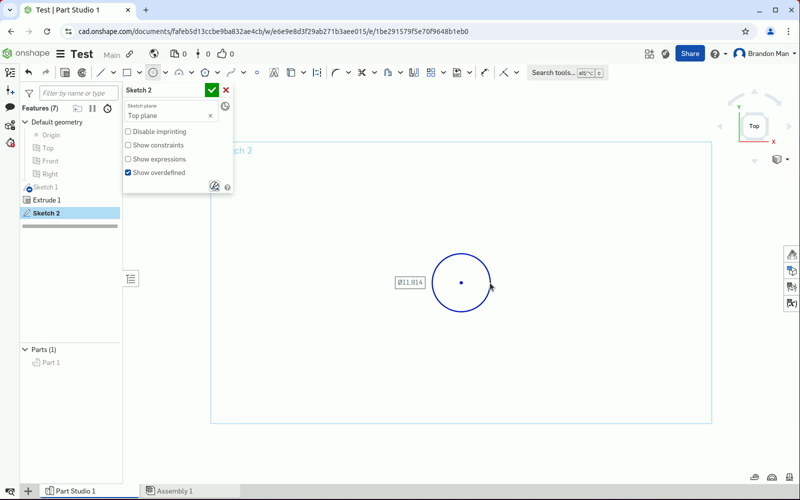
key(c)
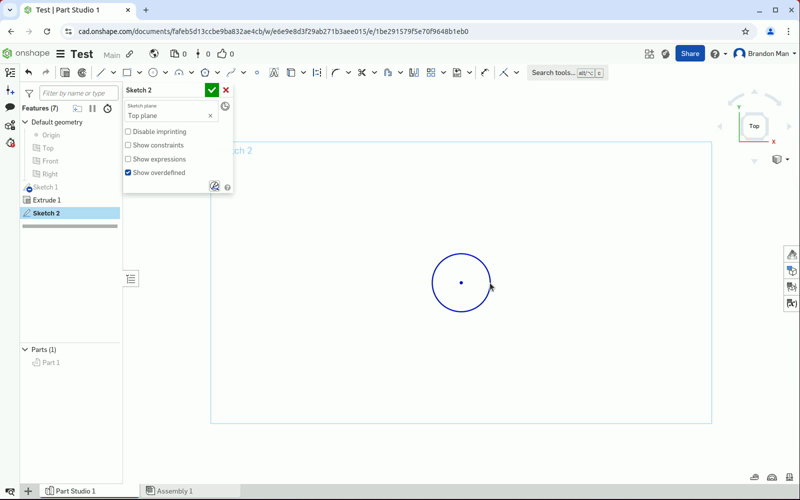
key_down(shift)
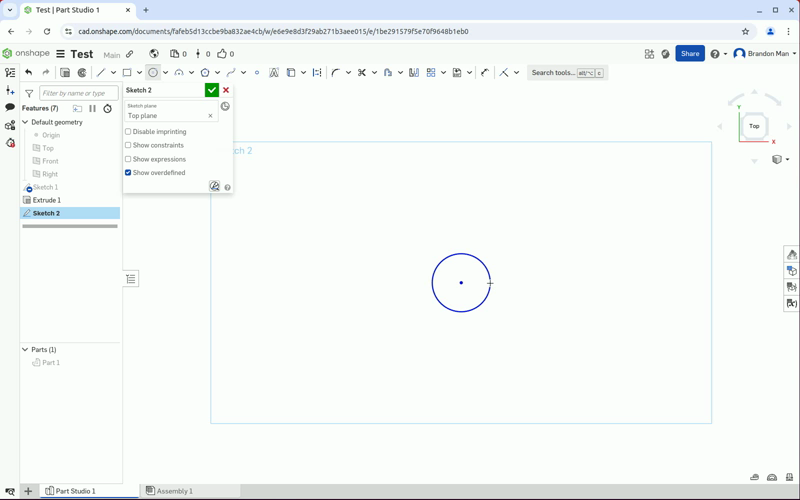
mouse_move(461, 282)
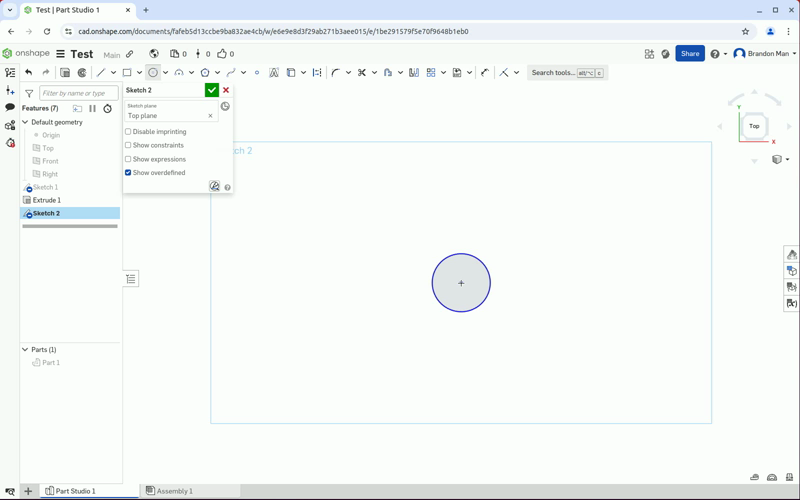
click(461, 282)
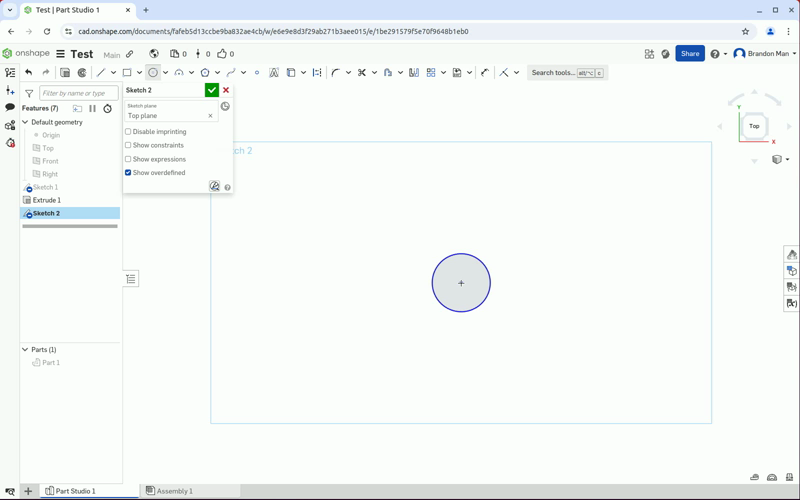
key_up(shift)
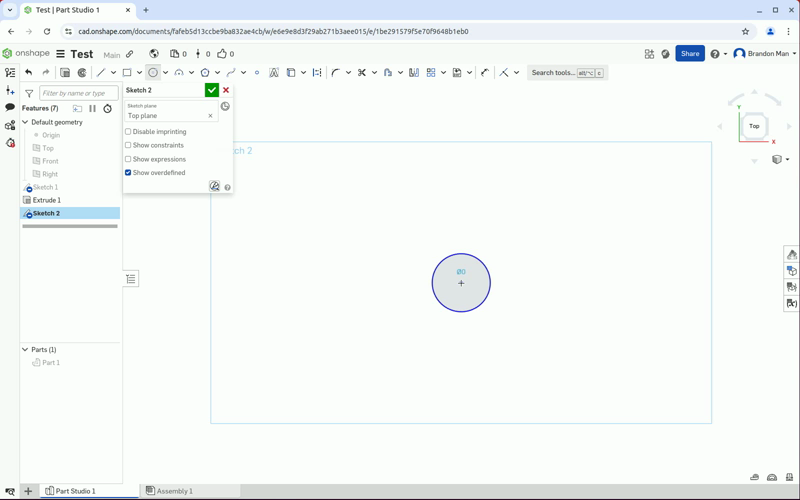
mouse_move(480, 282)
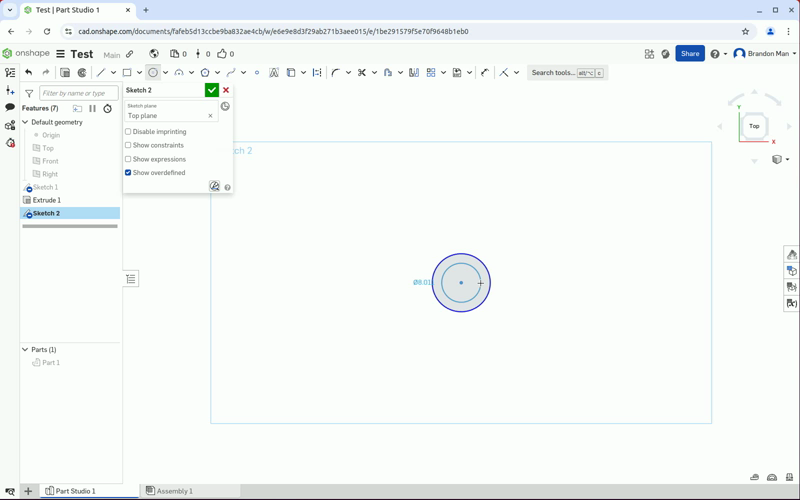
click(480, 282)
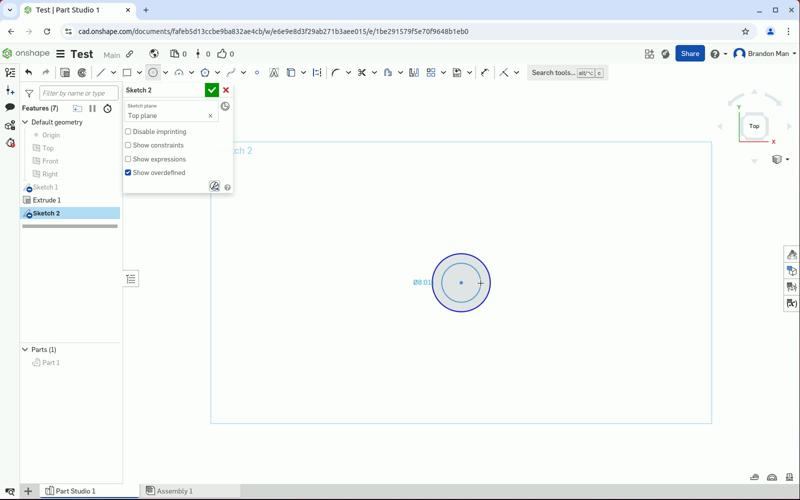
key(esc)
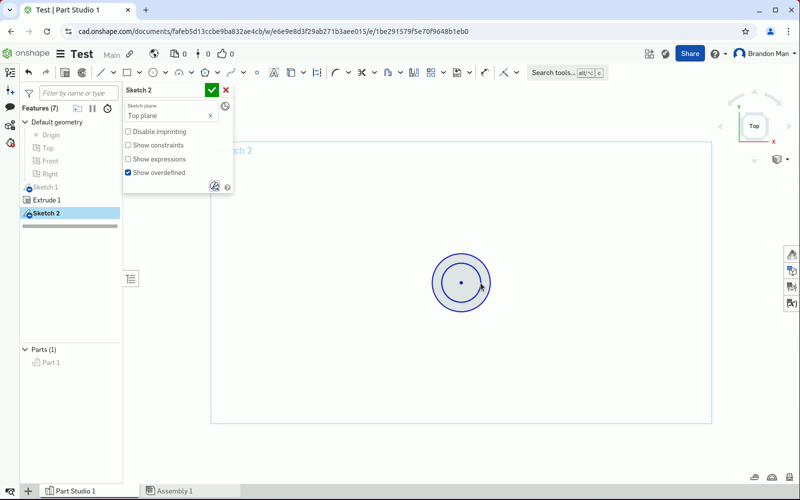
mouse_move(465, 259)
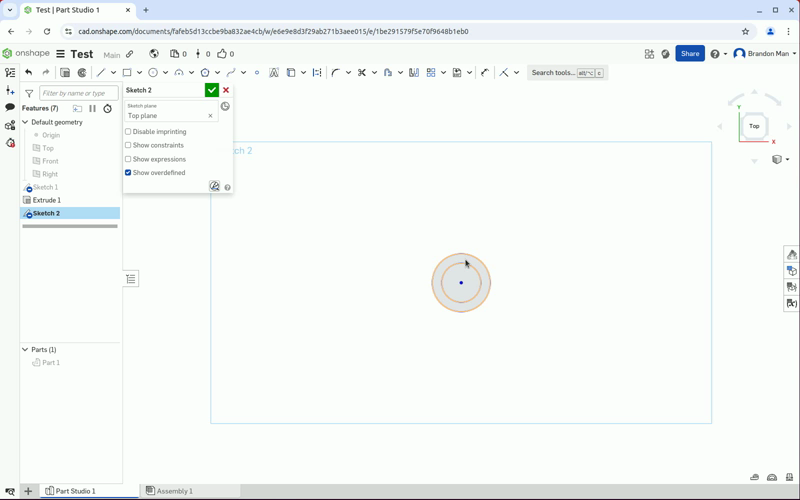
scroll(6)
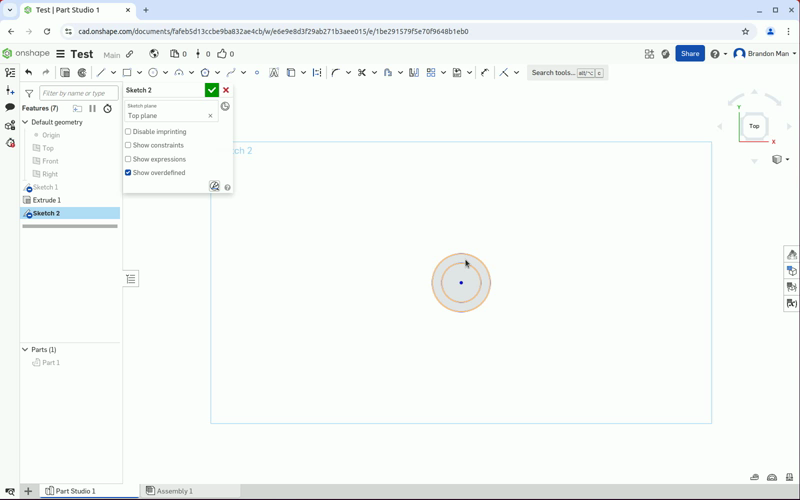
scroll(6)
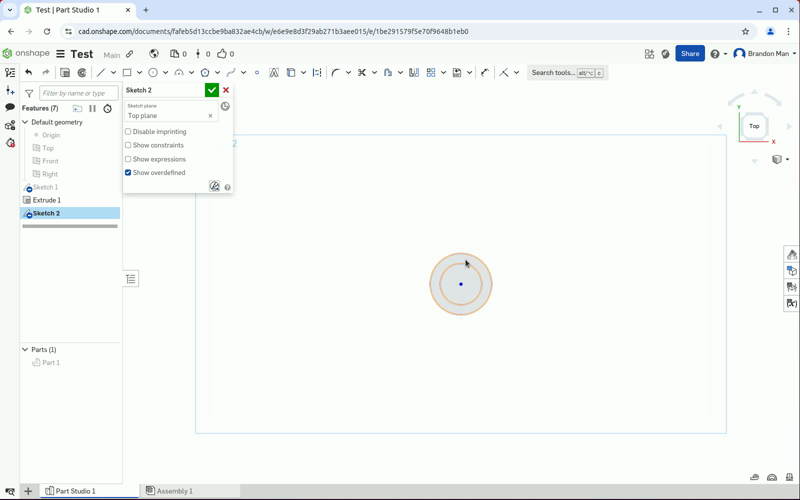
scroll(6)
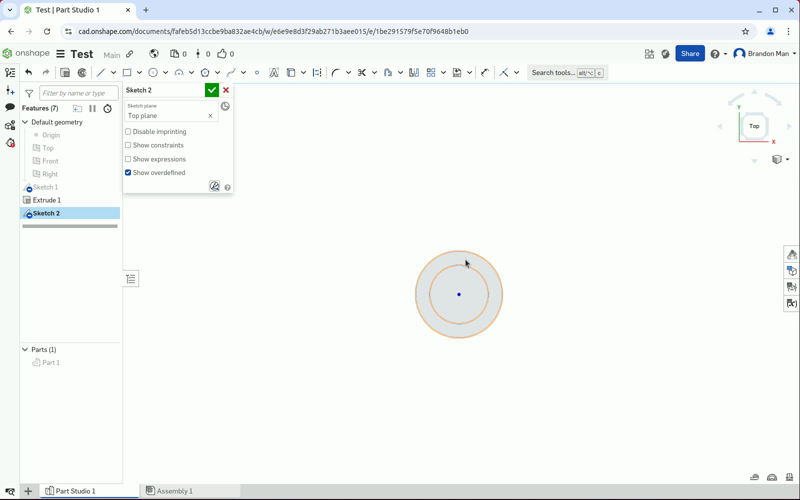
scroll(6)
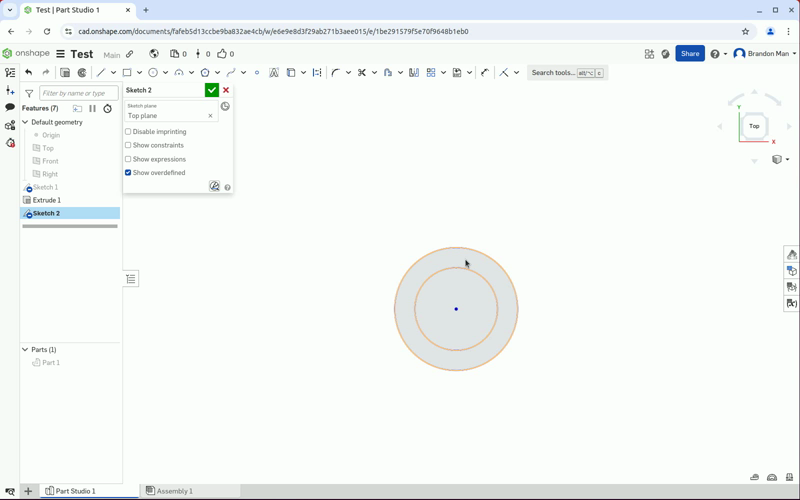
scroll(6)
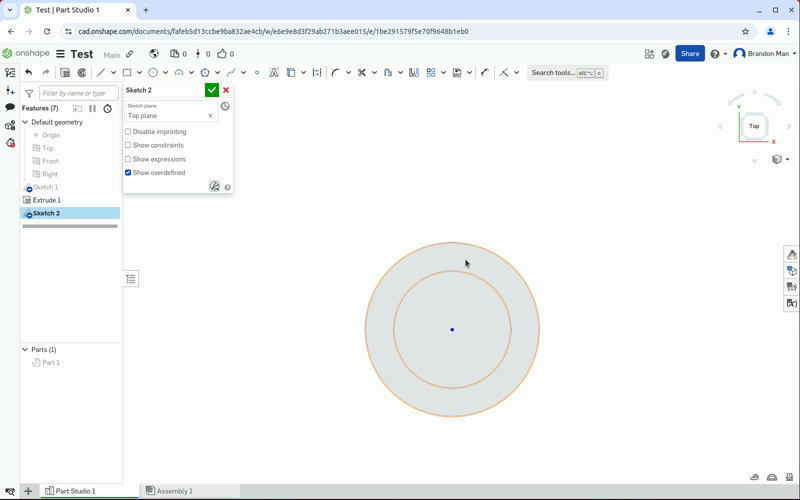
scroll(6)
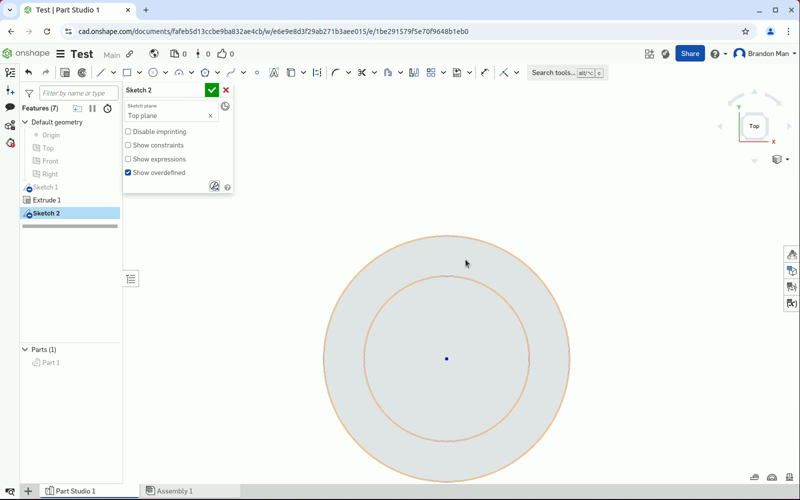
scroll(6)
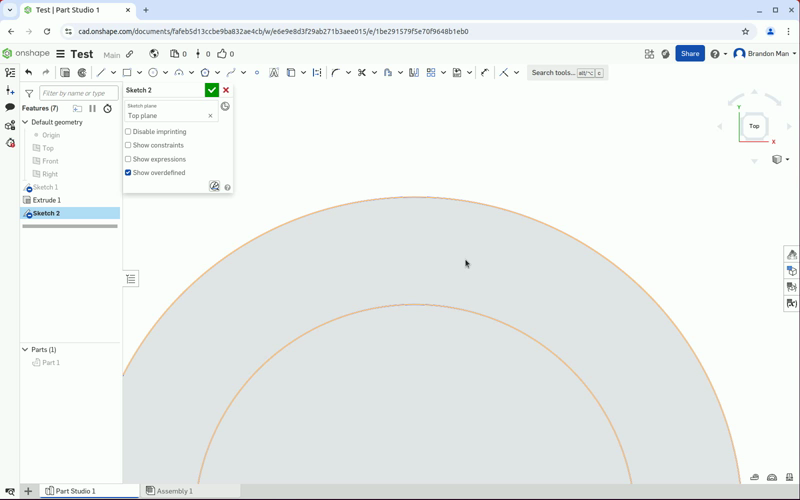
click(465, 259)
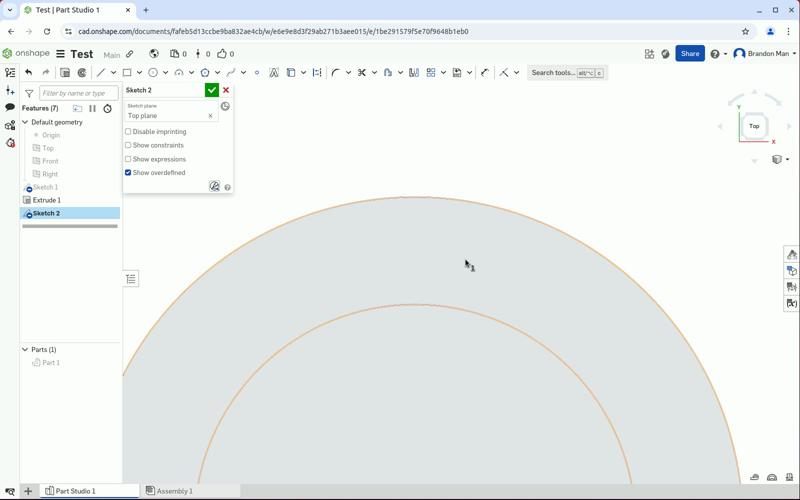
scroll(-6)
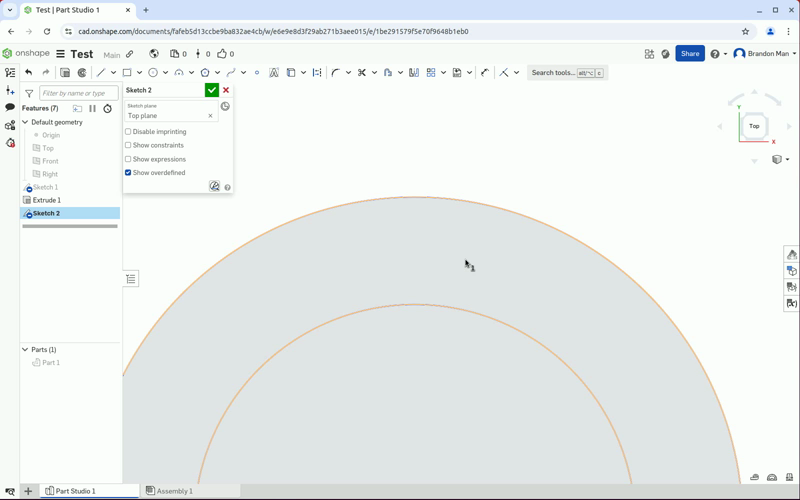
scroll(-6)
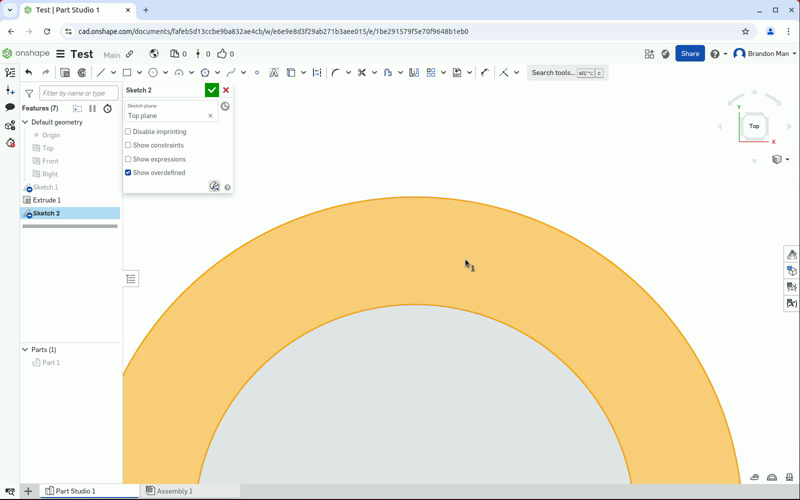
scroll(-6)
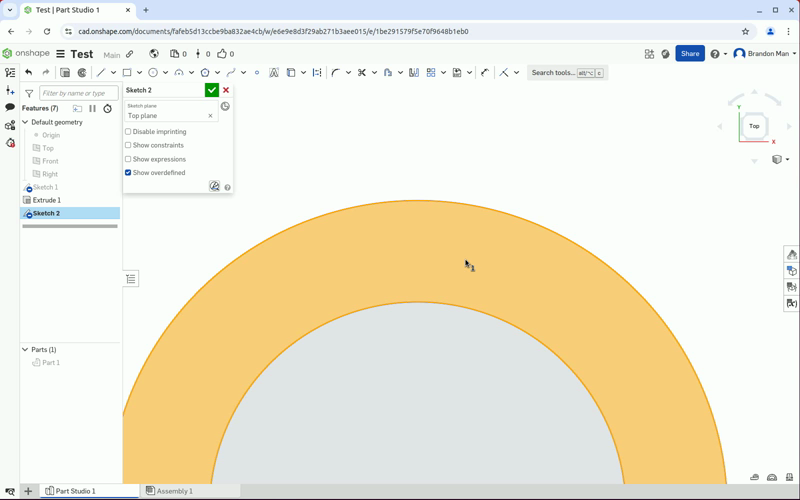
scroll(-6)
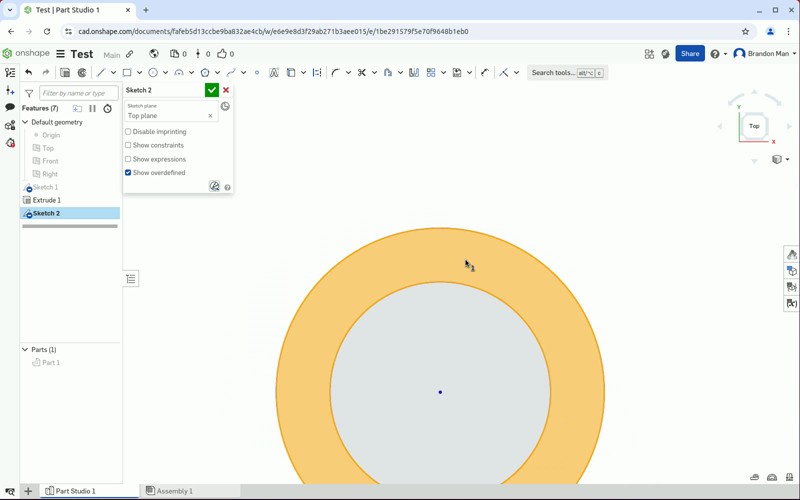
scroll(-6)
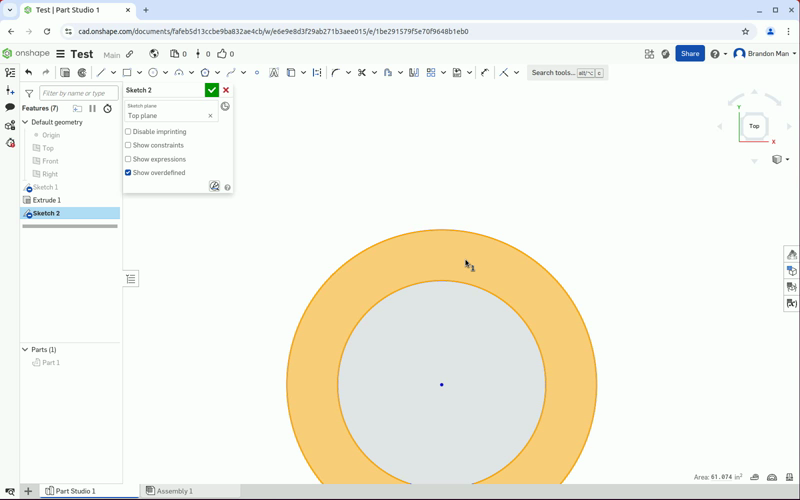
scroll(-6)
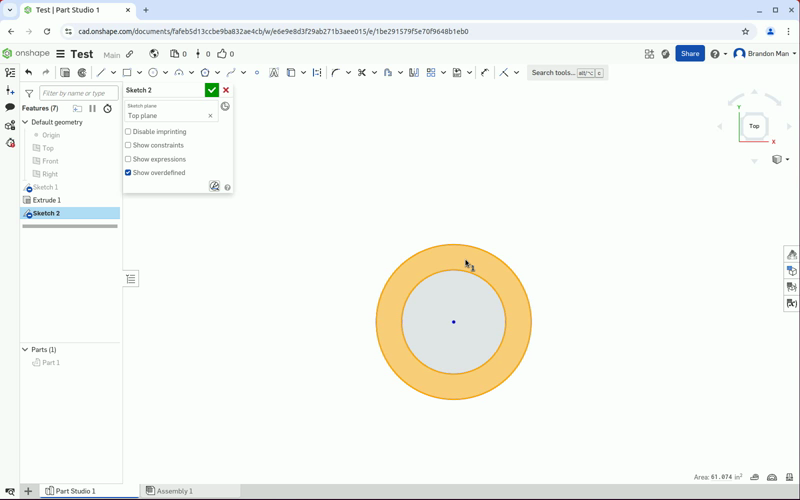
scroll(-6)
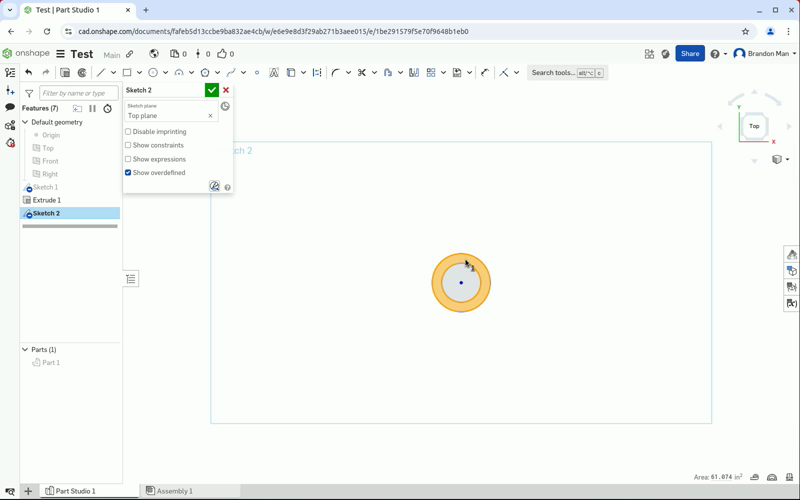
mouse_move(73, 352)
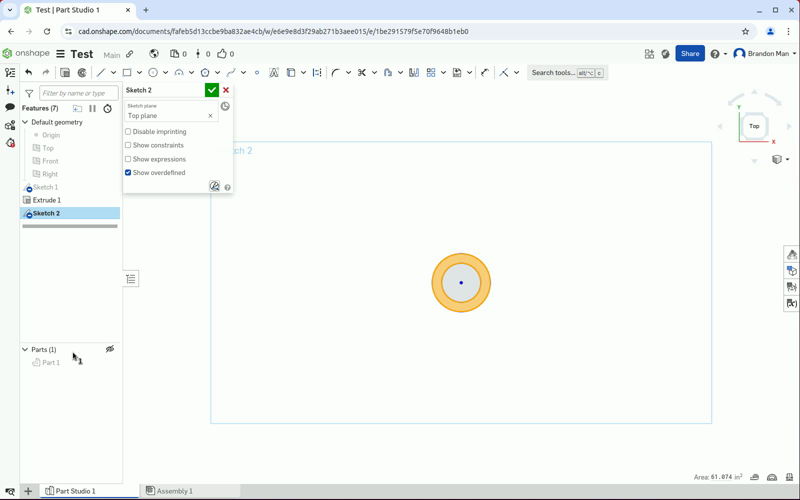
key(shift+y)
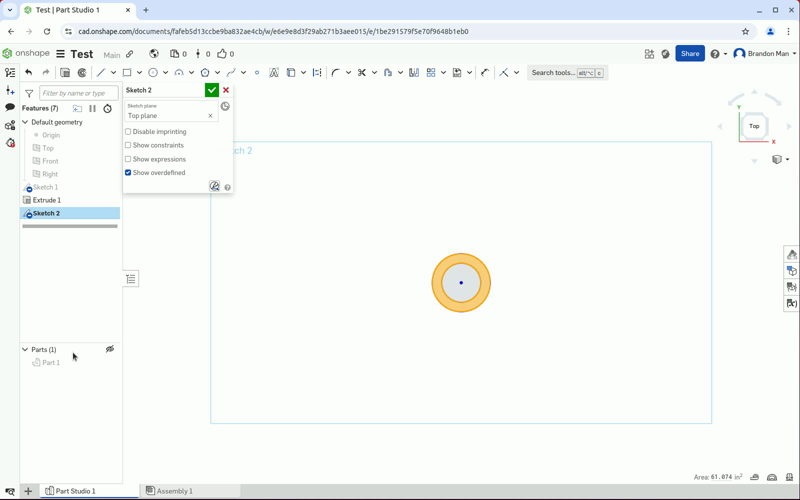
key(shift+e)
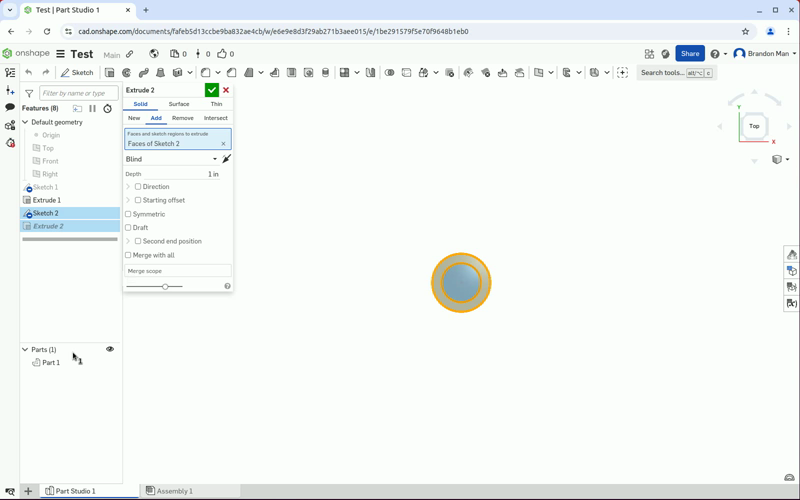
mouse_move(143, 106)
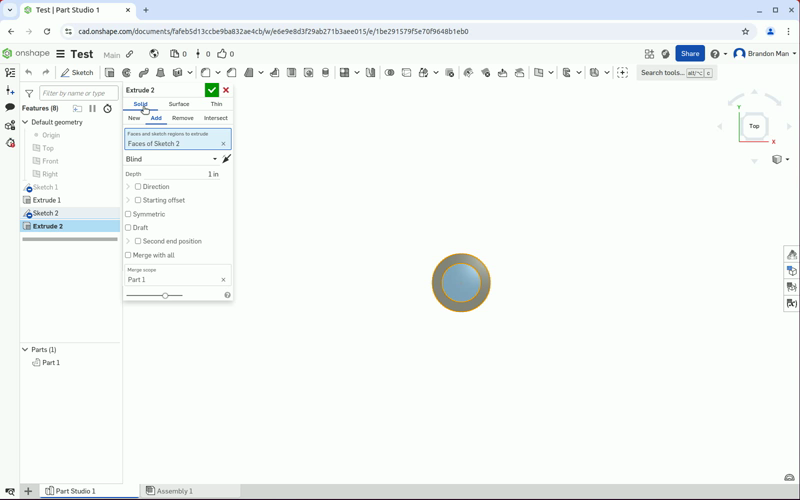
click(143, 106)
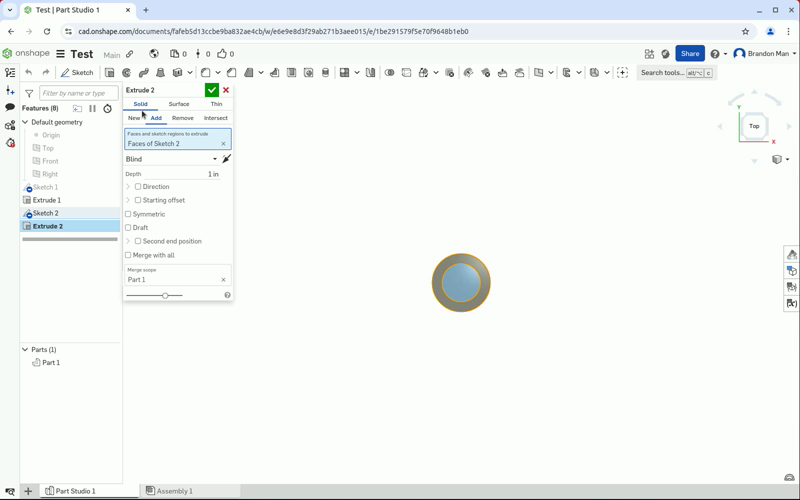
mouse_move(137, 120)
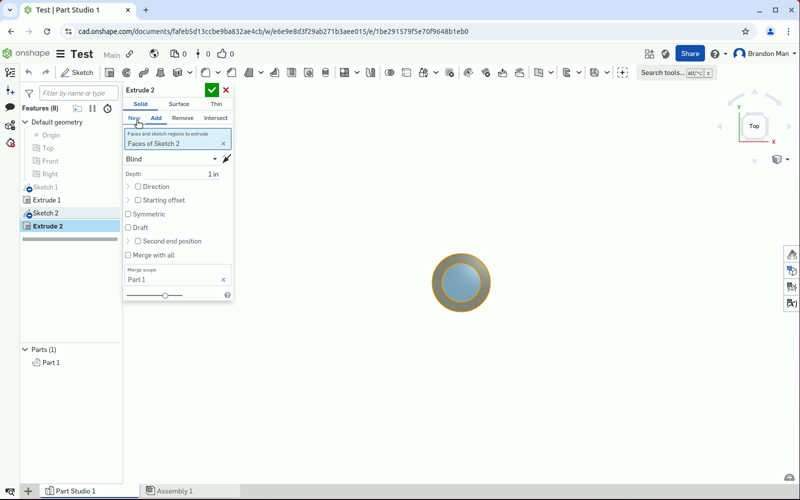
click(137, 120)
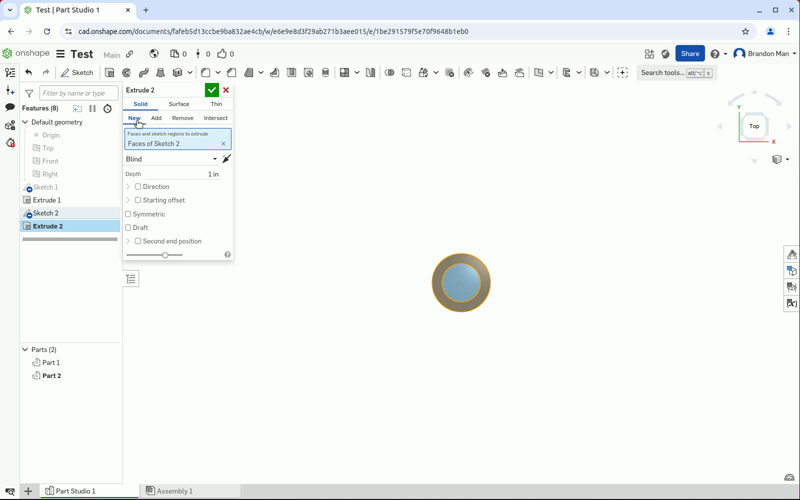
key(tab, 4)
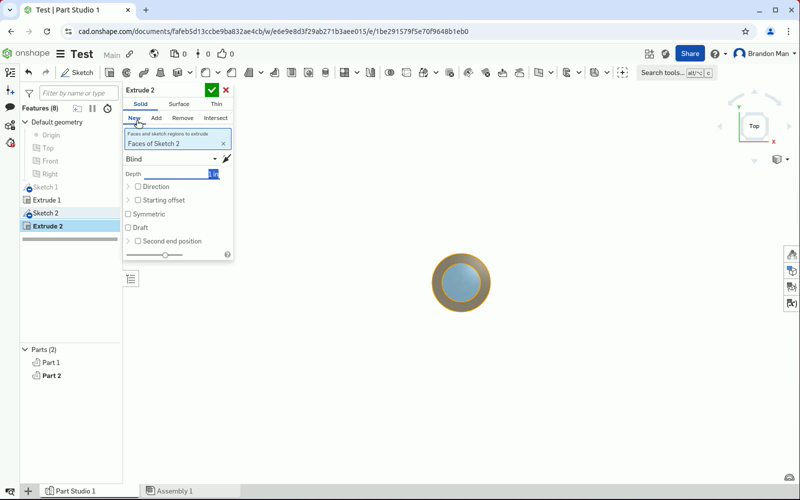
text(3.851)
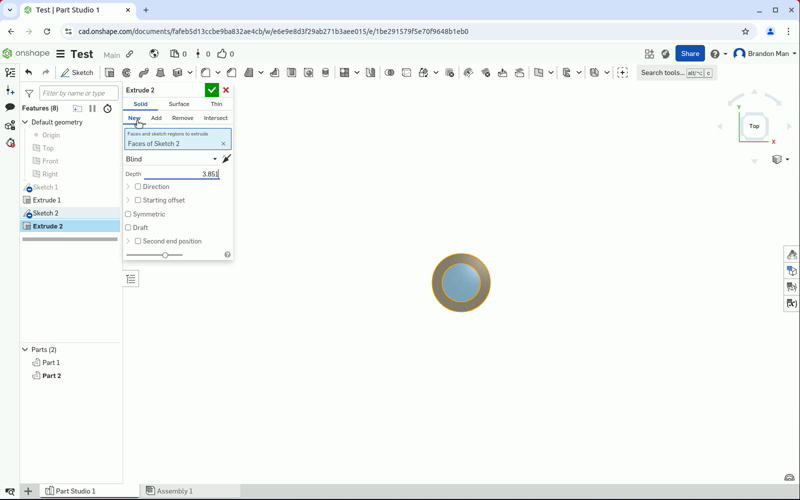
key(enter)
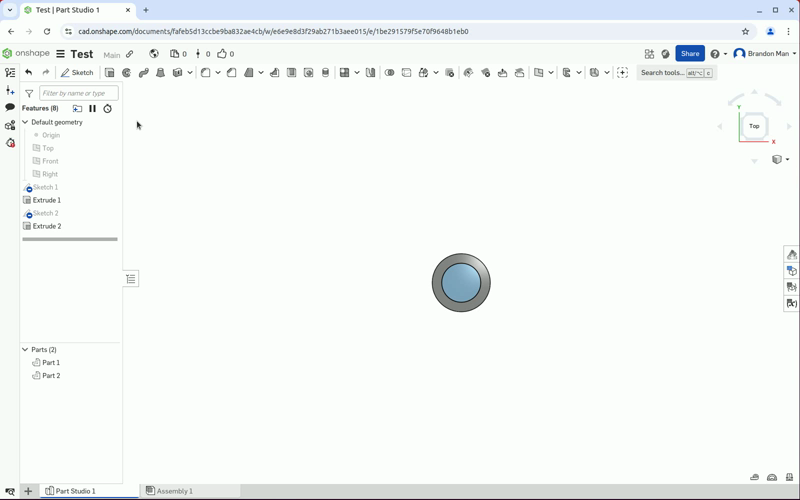
key(shift+h)
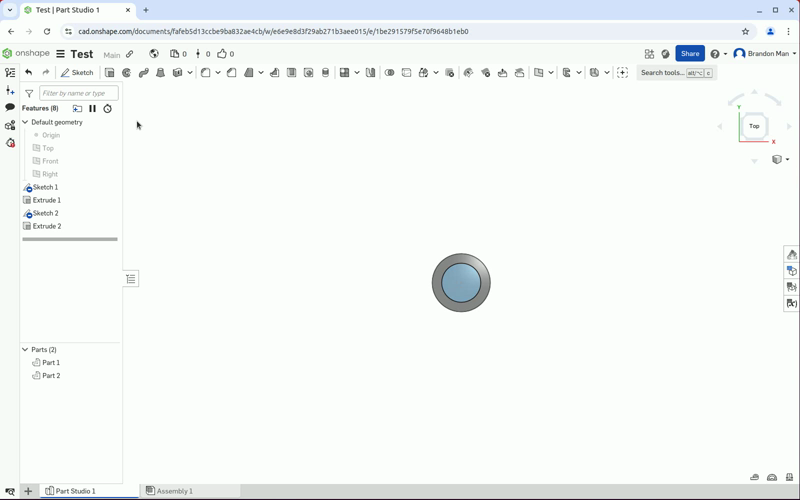
key(shift+h)
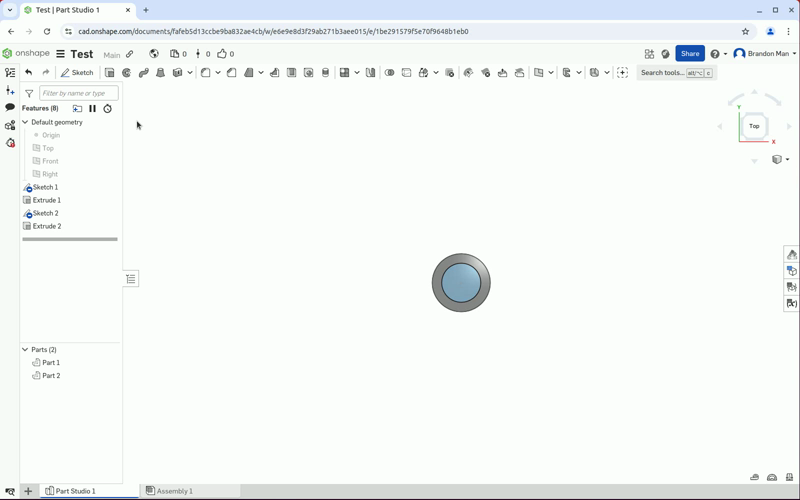
key(shift+7)
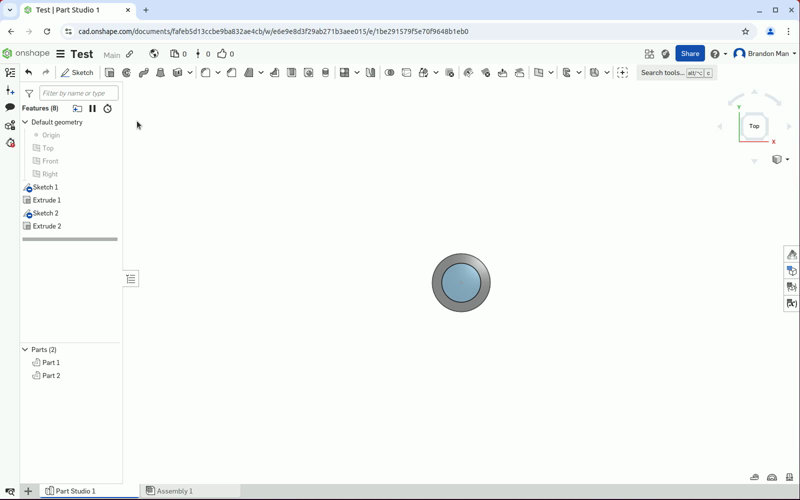
key(up, 3)
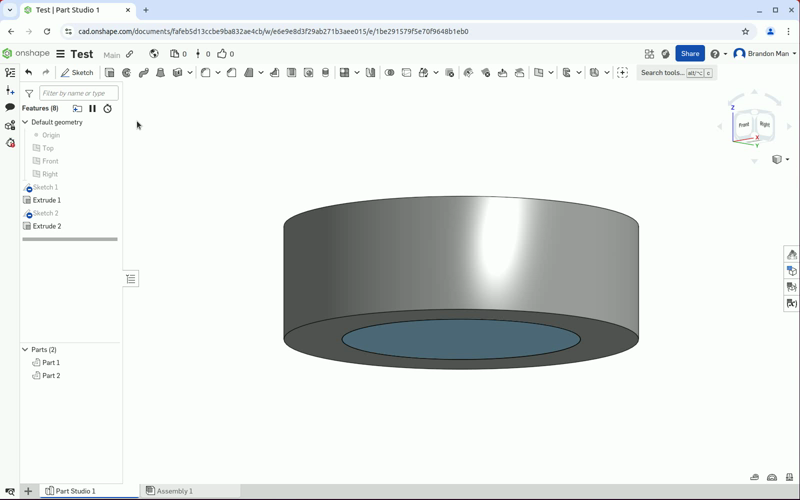
key(left, 3)
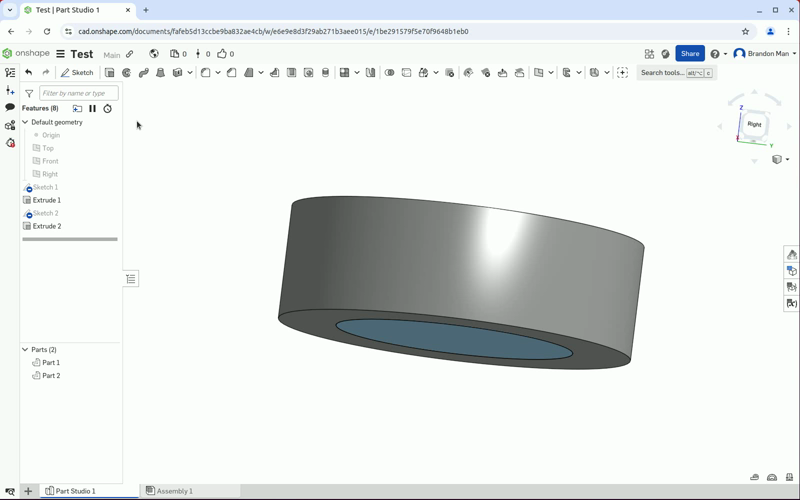
key(right, 3)
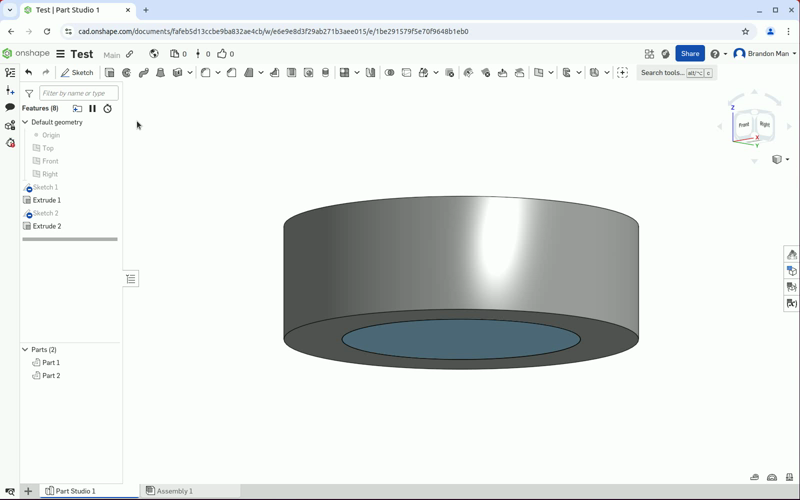
key(down, 3)
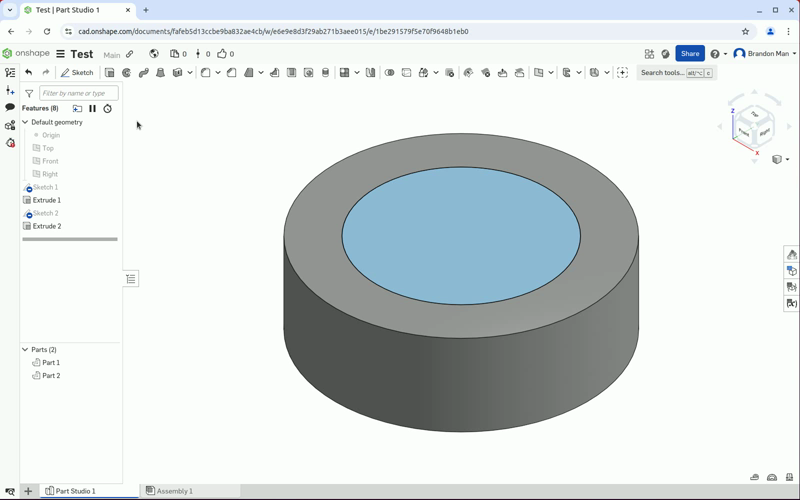
mouse_move(73, 189)
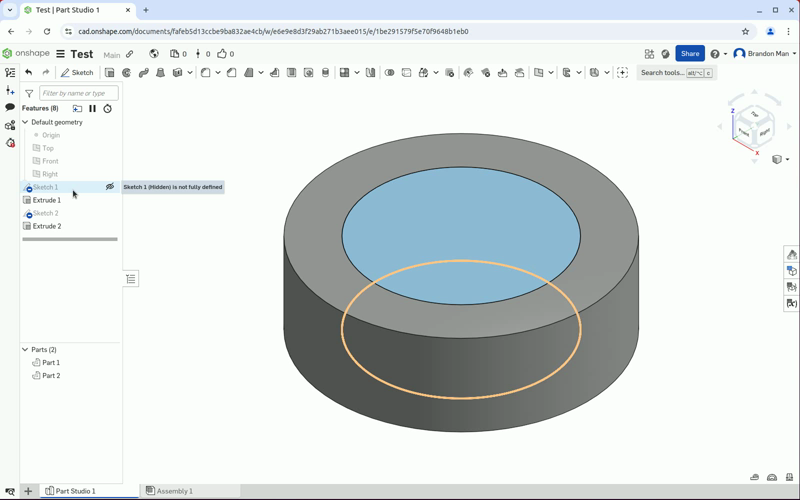
click(73, 189)